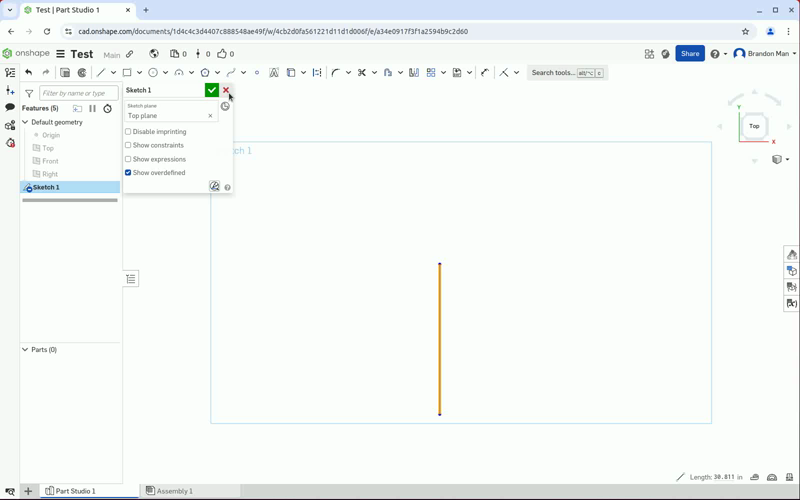
key(shift+h)
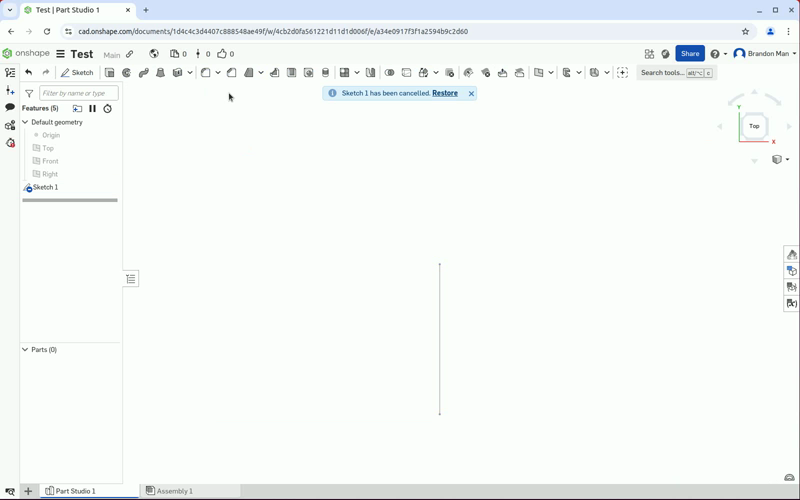
key(shift+s)
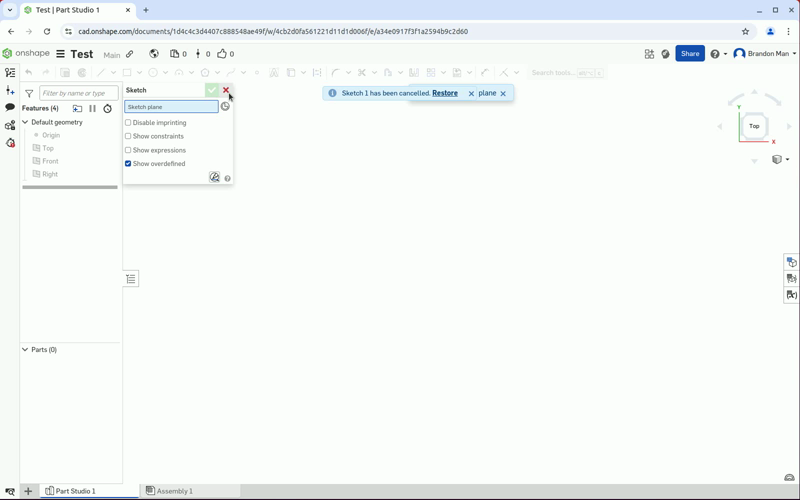
mouse_move(73, 150)
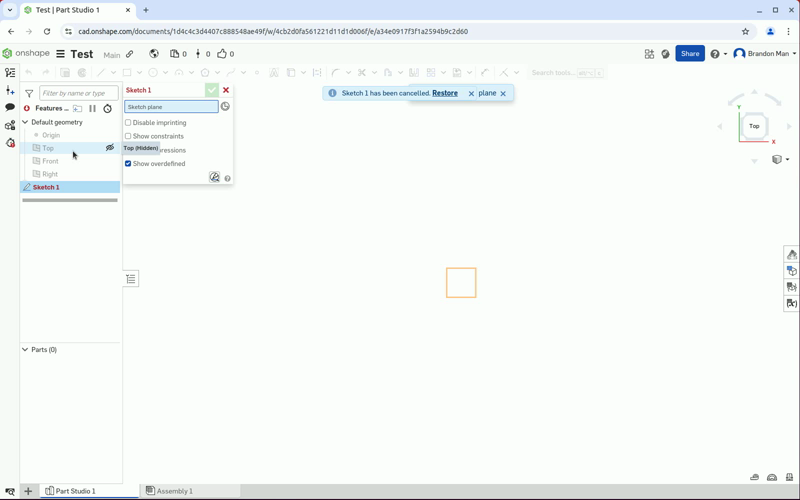
click(73, 150)
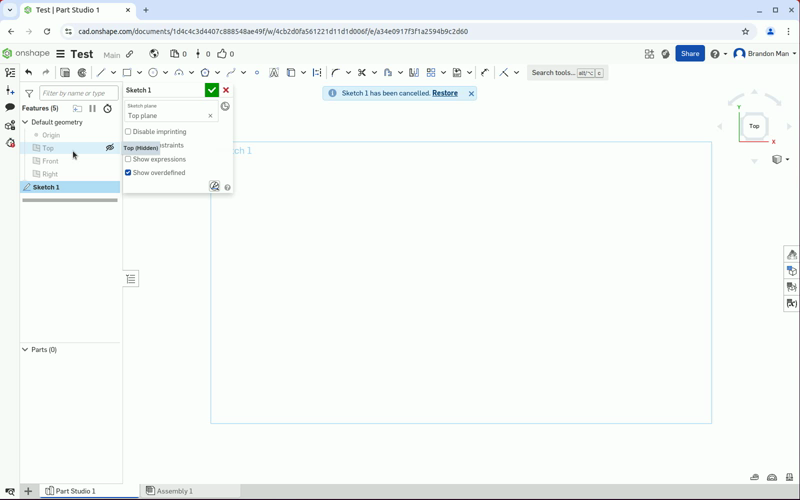
mouse_move(73, 352)
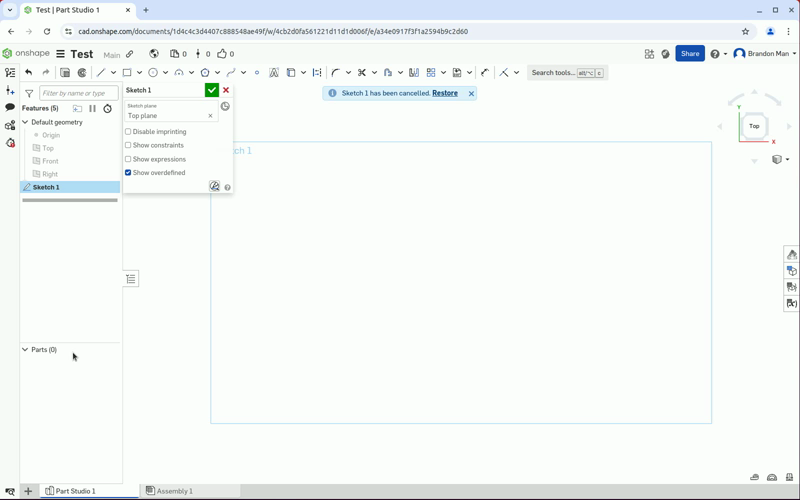
key(y)
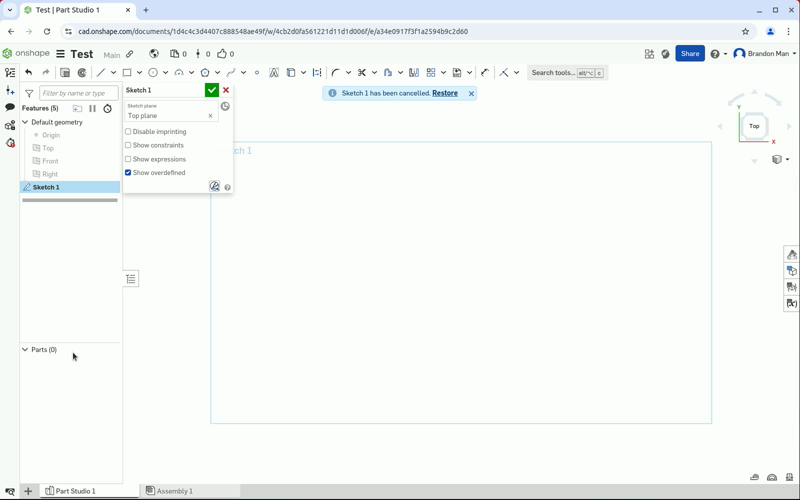
key(l)
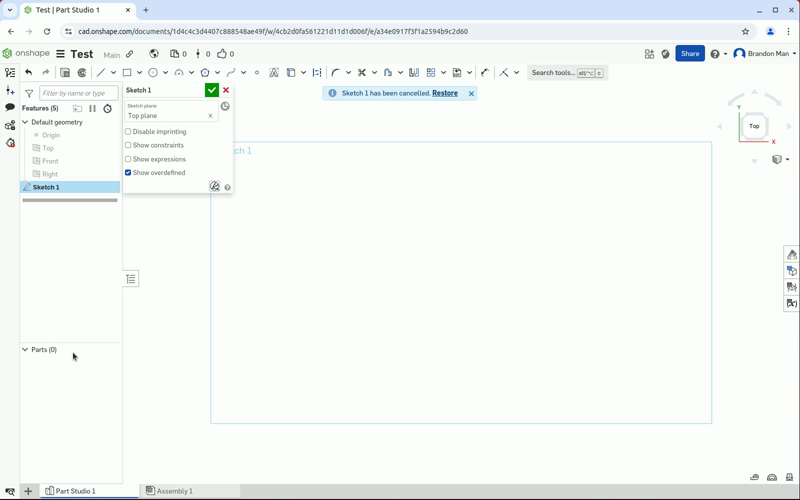
key_down(shift)
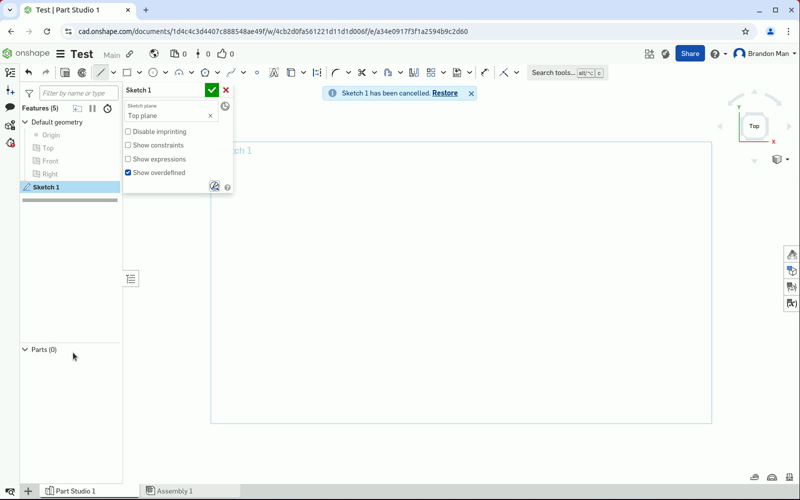
mouse_move(351, 324)
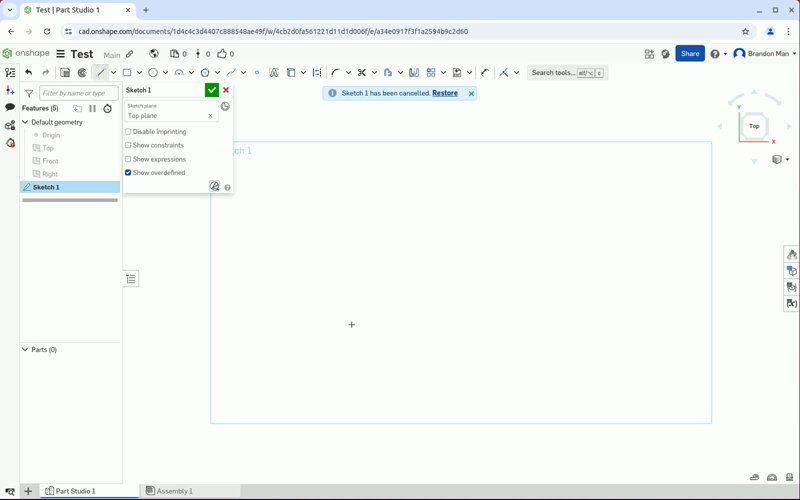
click(351, 324)
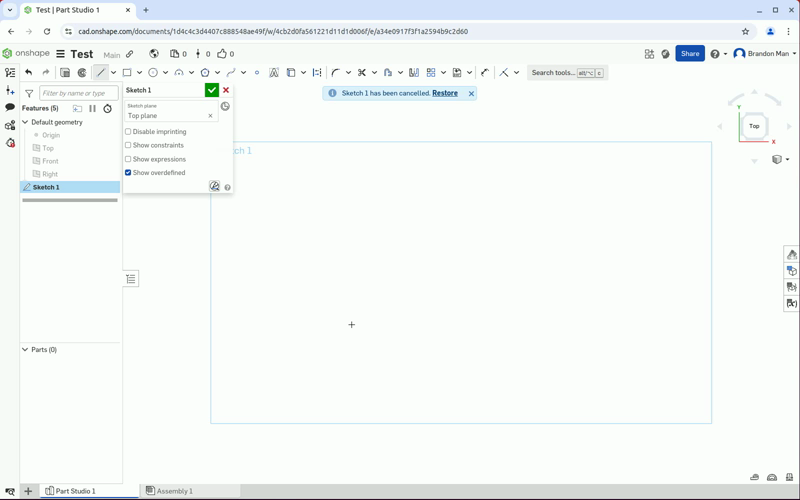
key_up(shift)
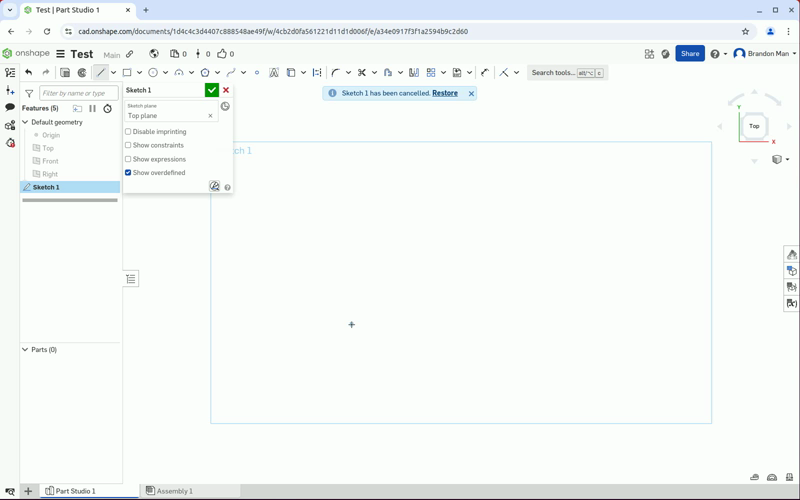
key_down(shift)
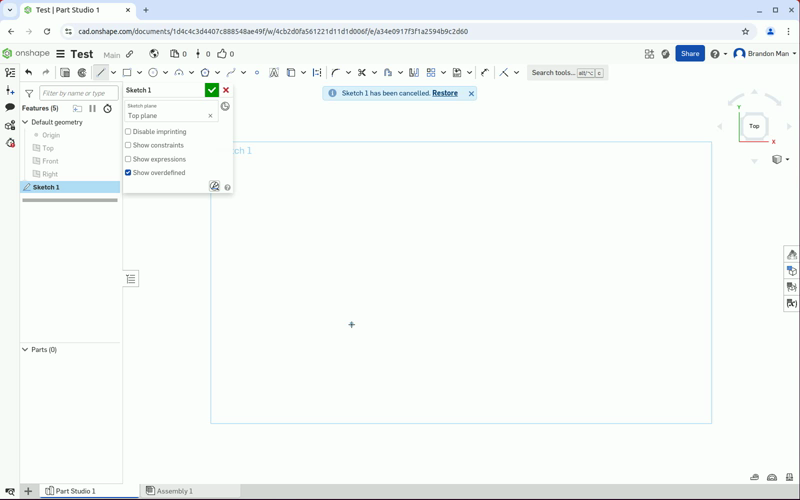
mouse_move(555, 324)
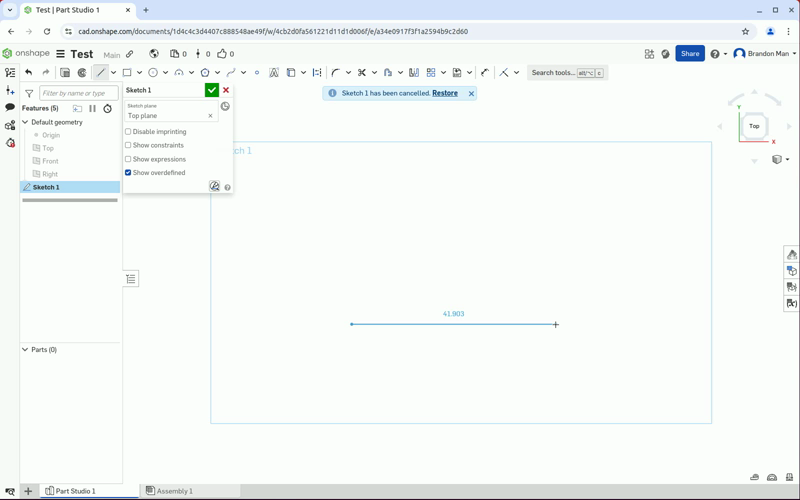
click(555, 324)
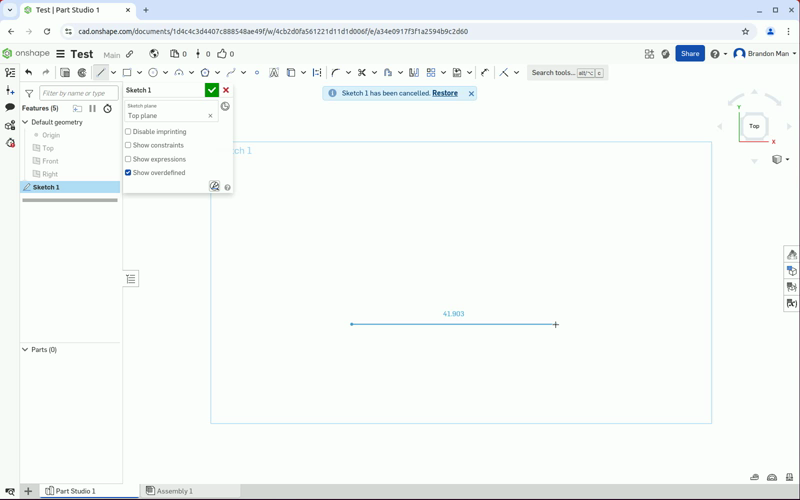
key_up(shift)
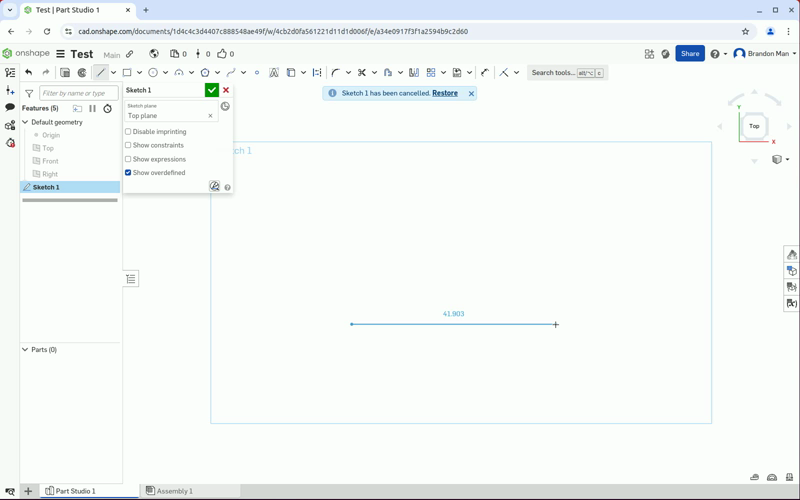
key_down(shift)
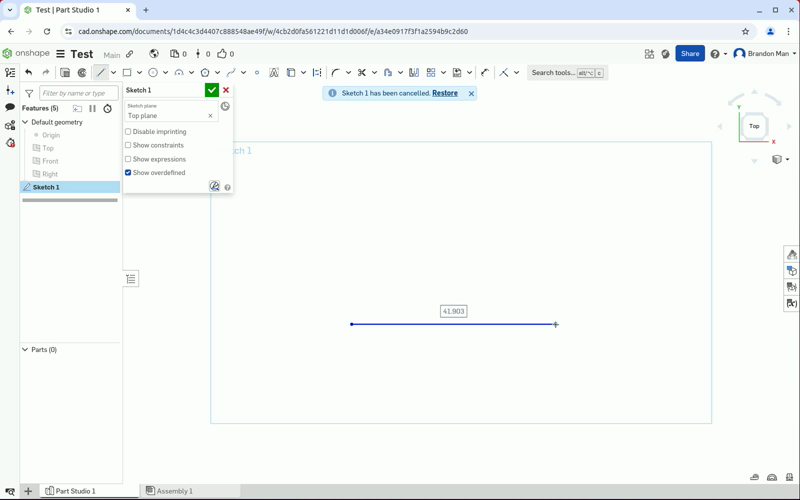
mouse_move(585, 324)
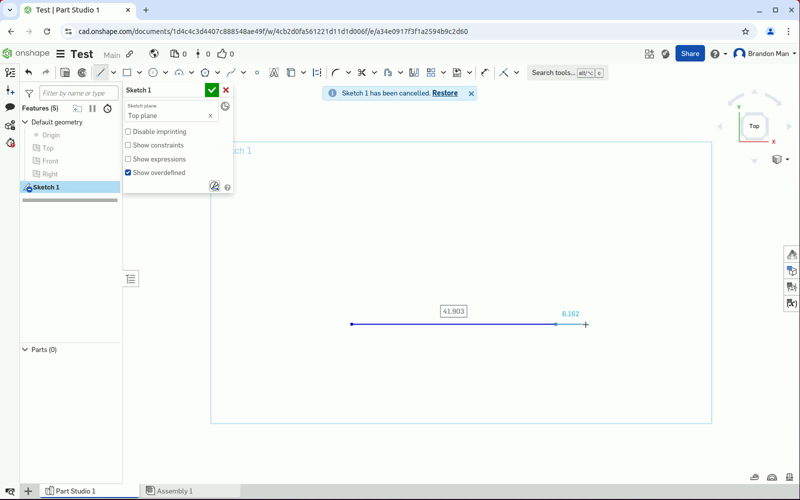
mouse_move(555, 282)
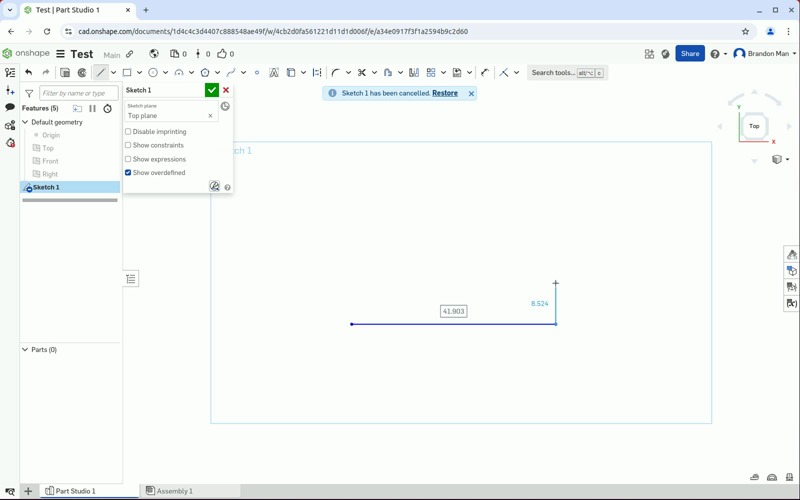
click(555, 282)
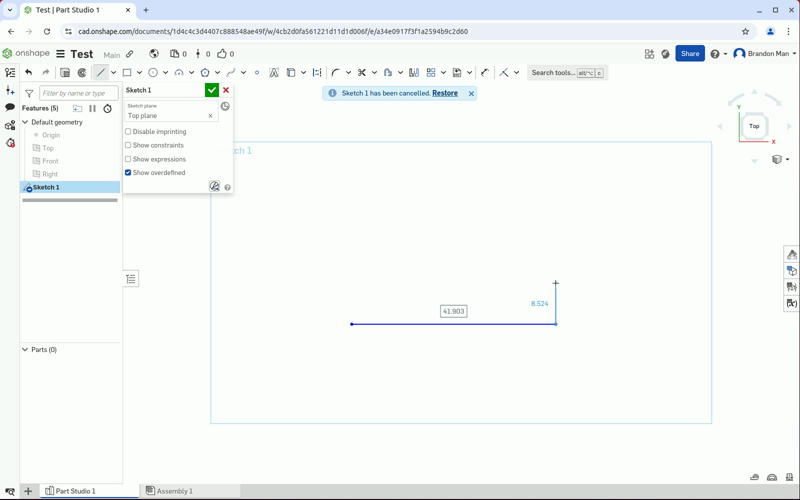
key_up(shift)
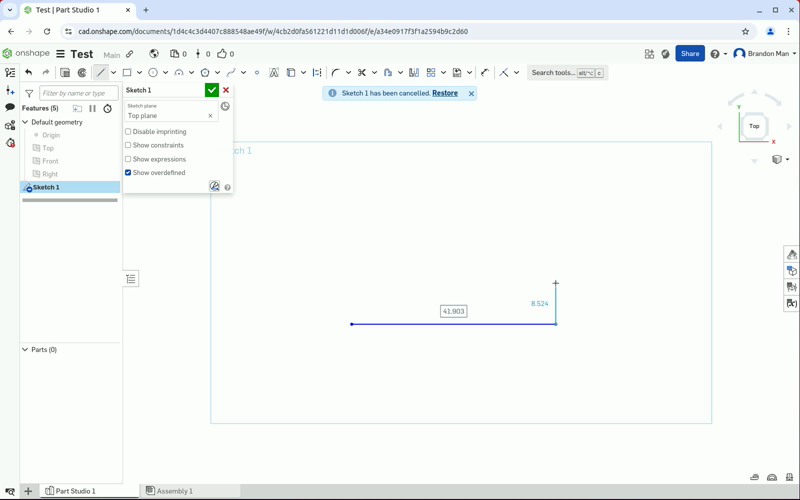
key_down(shift)
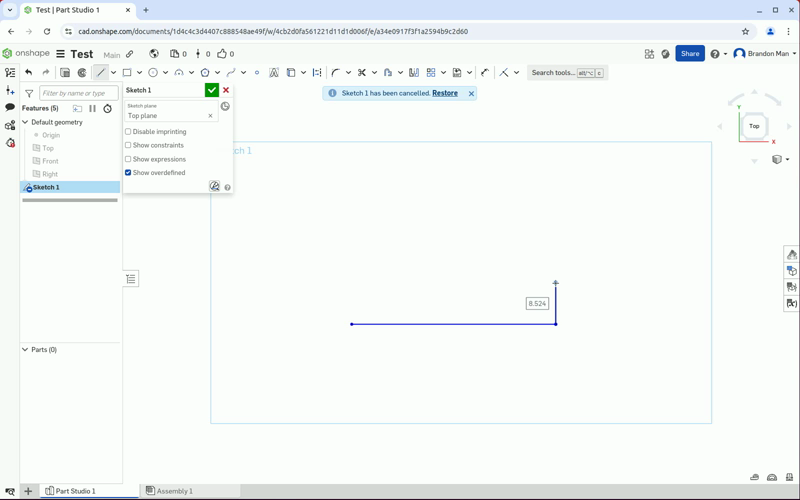
mouse_move(351, 282)
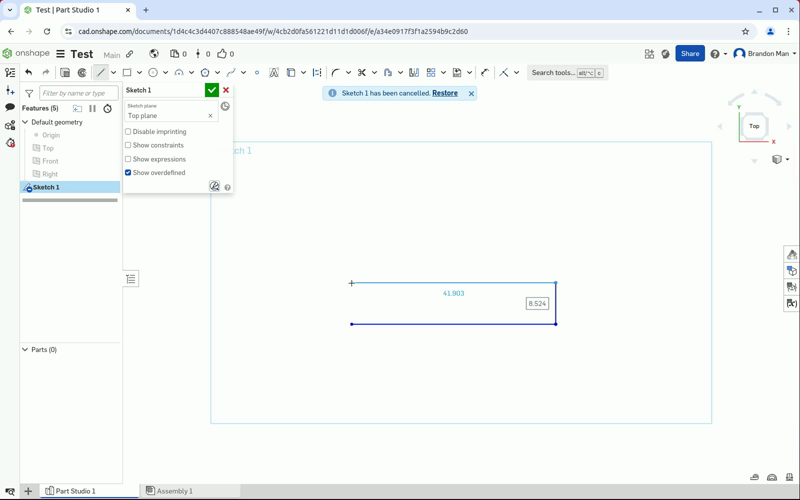
click(351, 282)
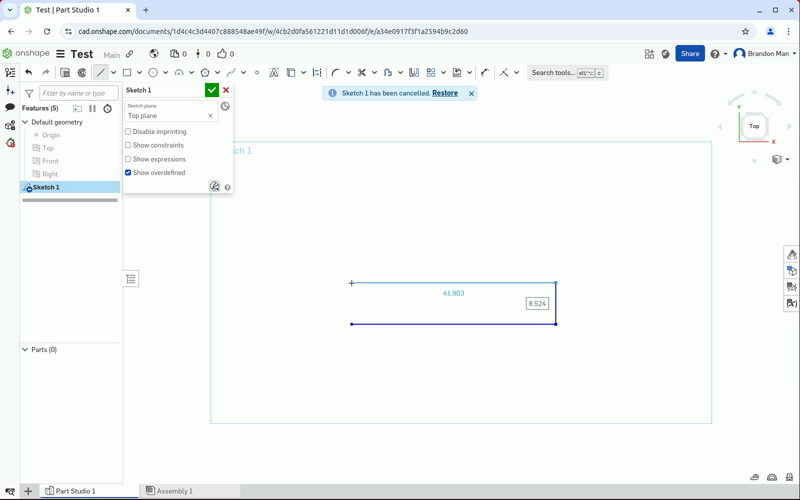
key_up(shift)
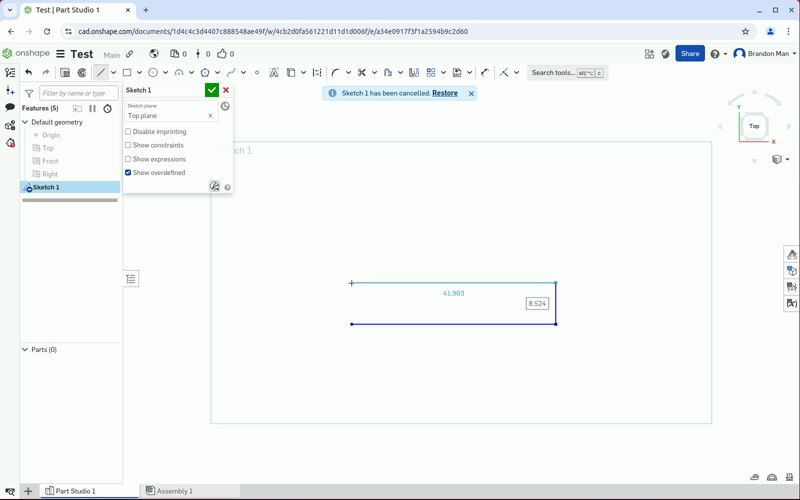
mouse_move(381, 282)
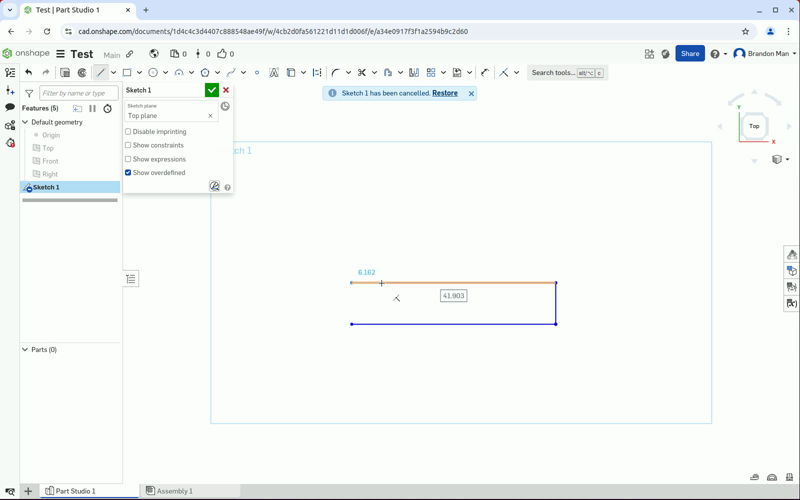
key_down(shift)
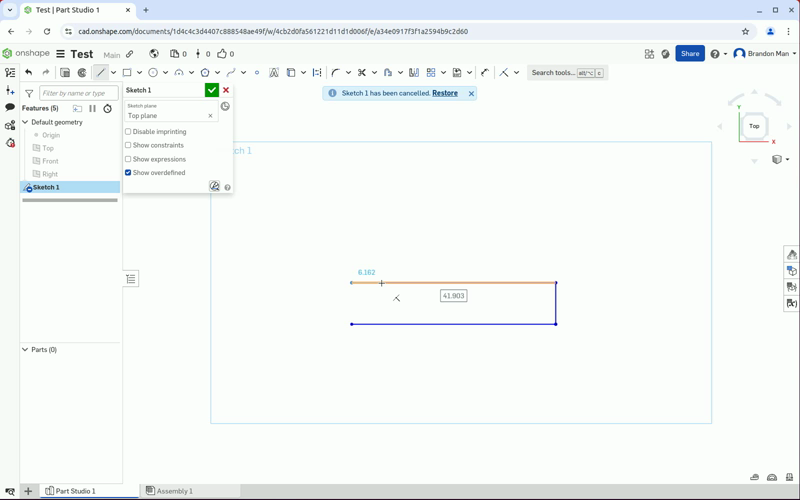
mouse_move(351, 324)
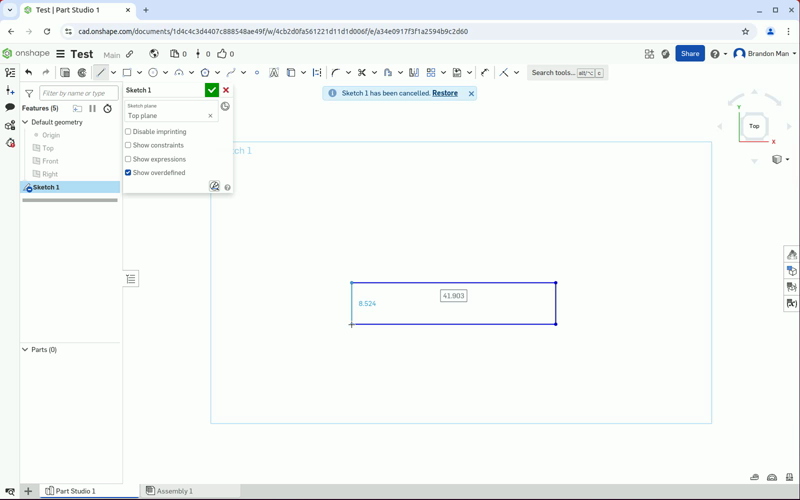
key_up(shift)
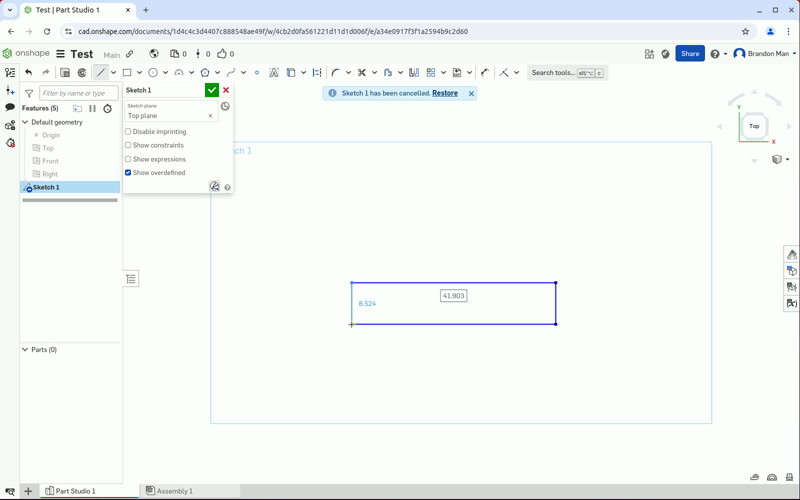
click(351, 324)
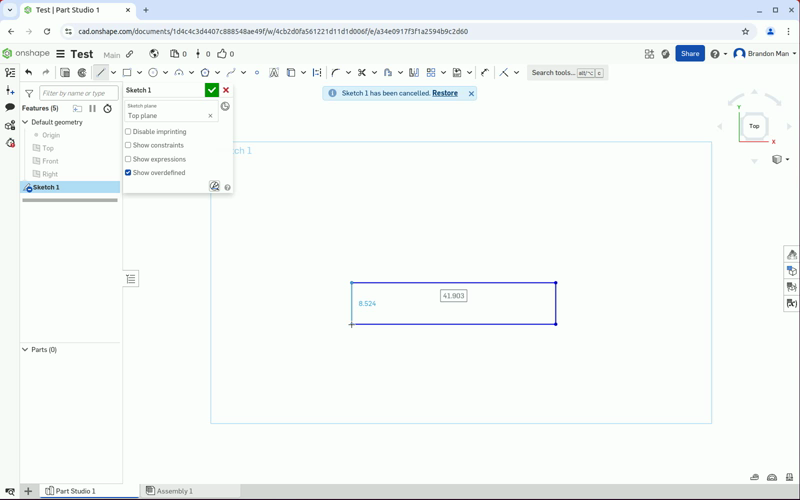
key(esc)
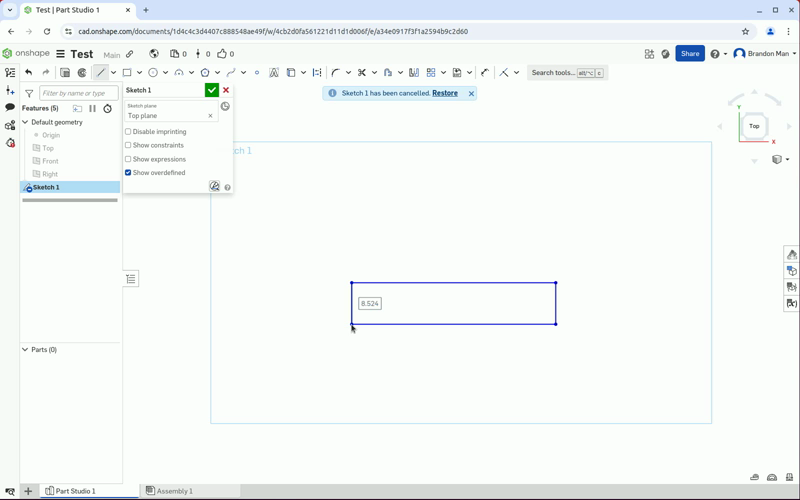
mouse_move(396, 288)
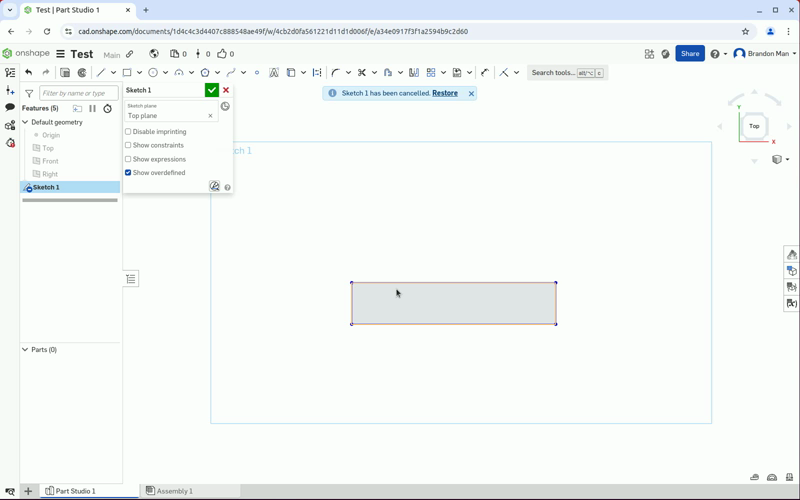
click(396, 288)
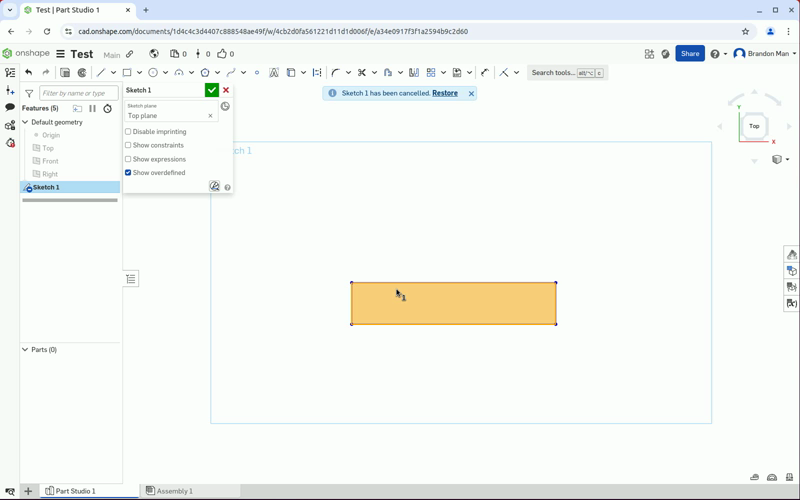
mouse_move(73, 352)
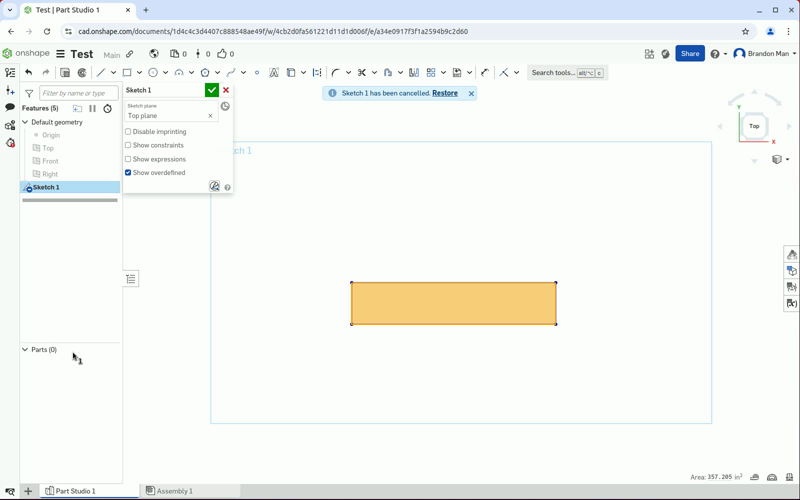
key(shift+y)
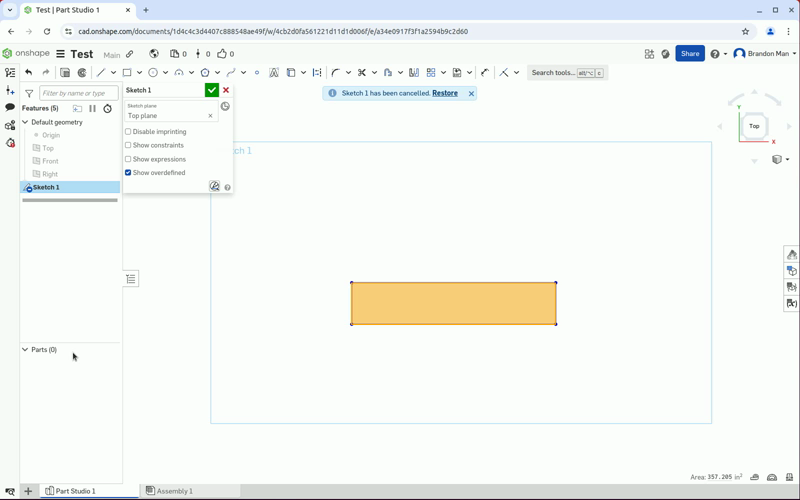
key(shift+e)
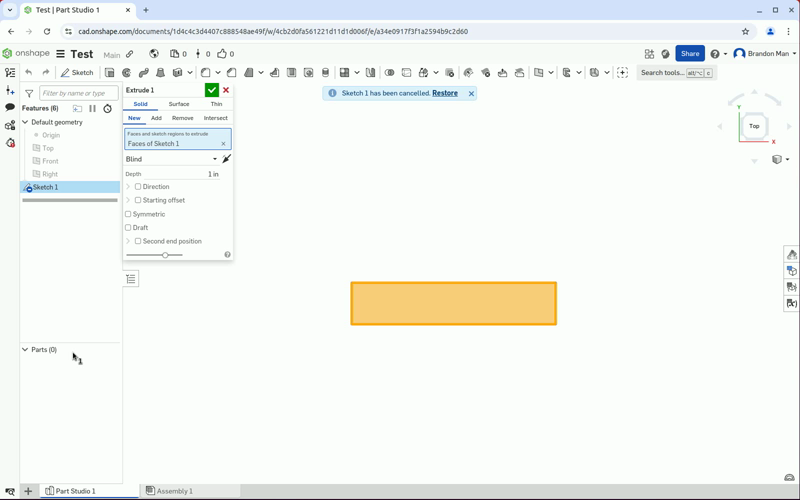
mouse_move(143, 106)
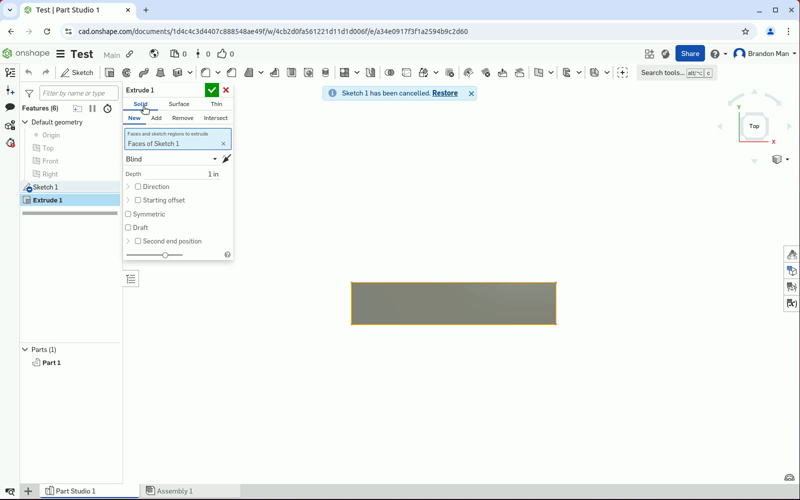
click(143, 106)
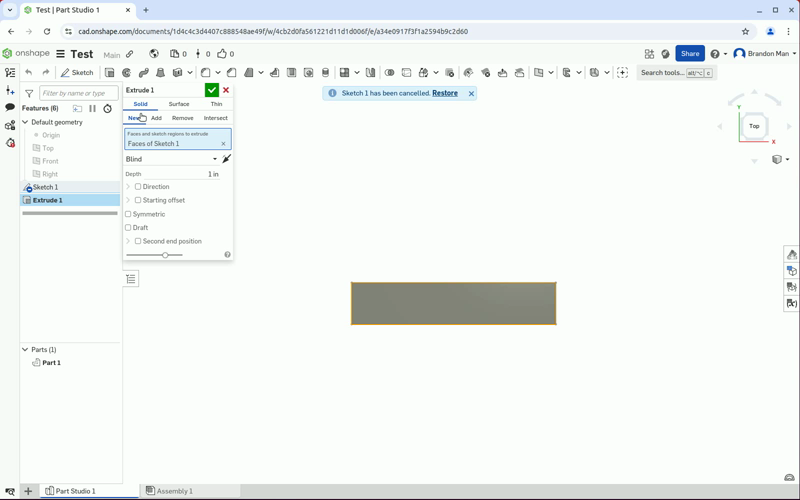
mouse_move(137, 120)
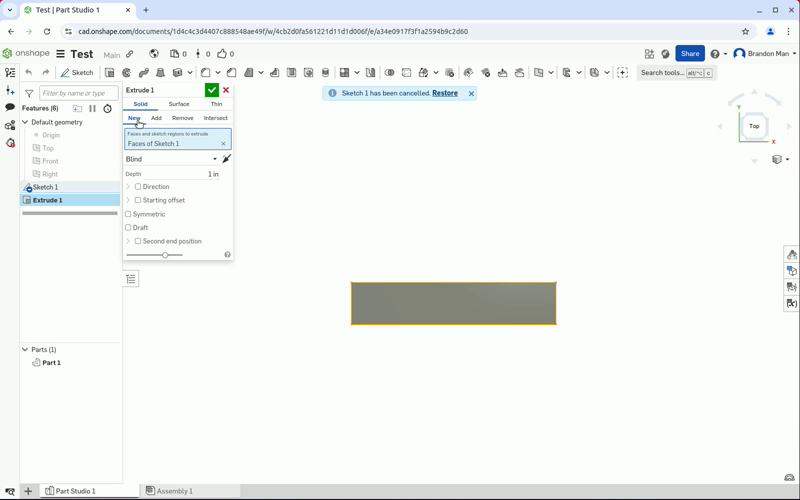
click(137, 120)
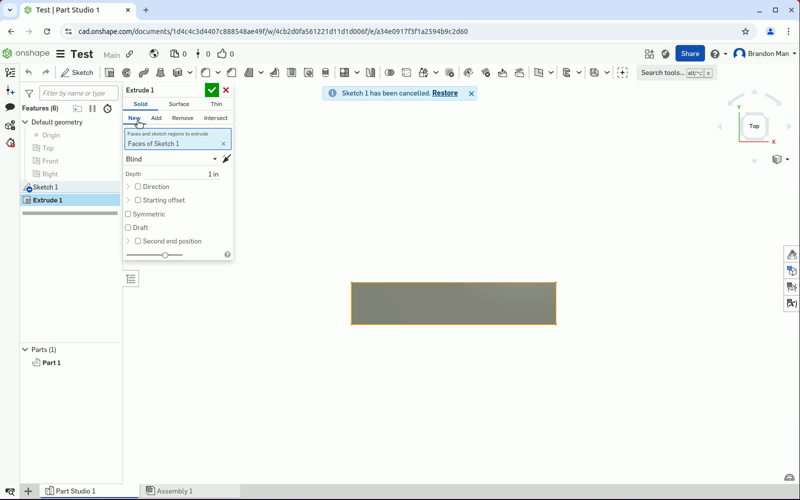
key(tab, 4)
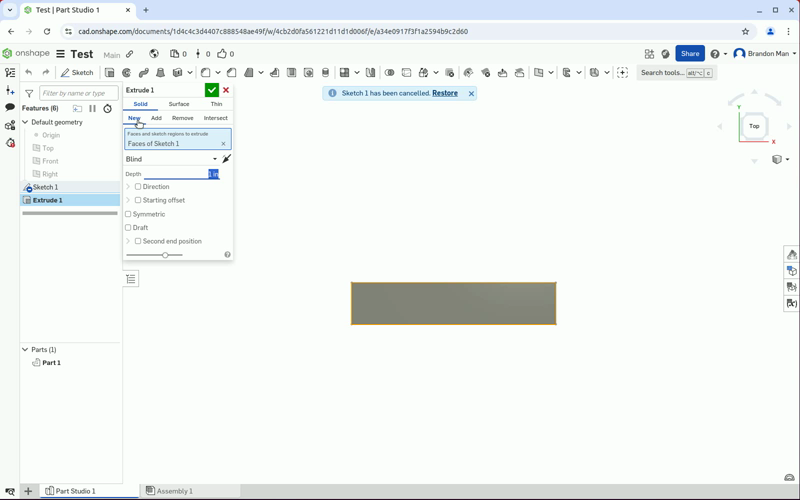
text(16.85)
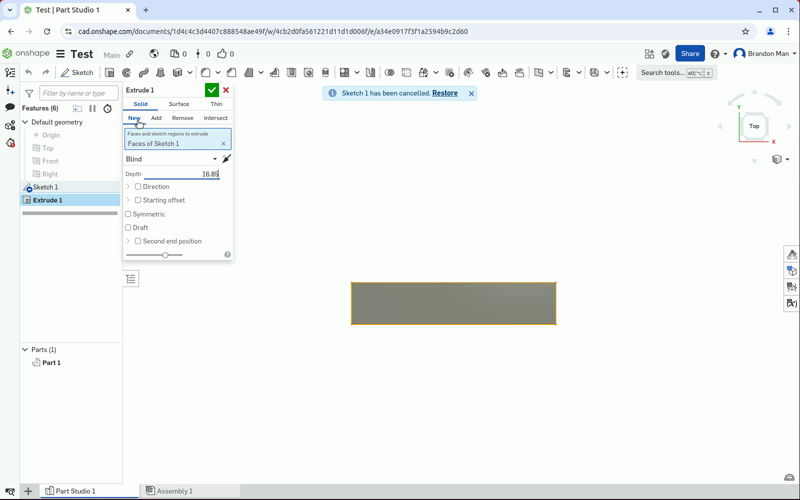
key(enter)
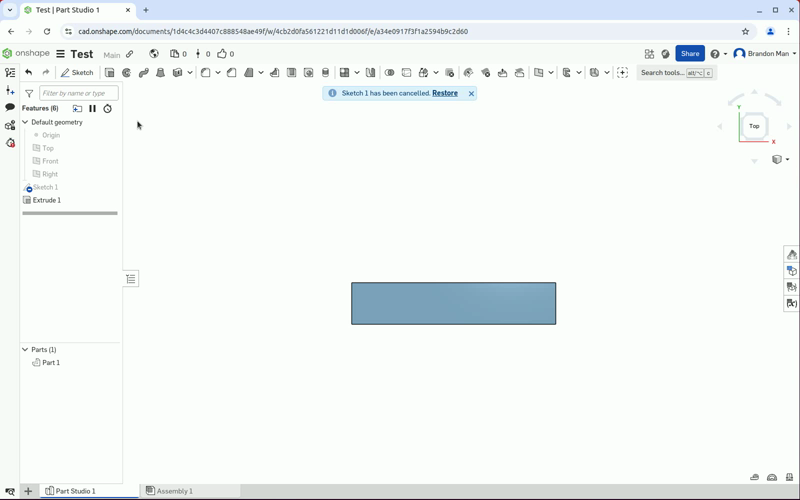
key(shift+h)
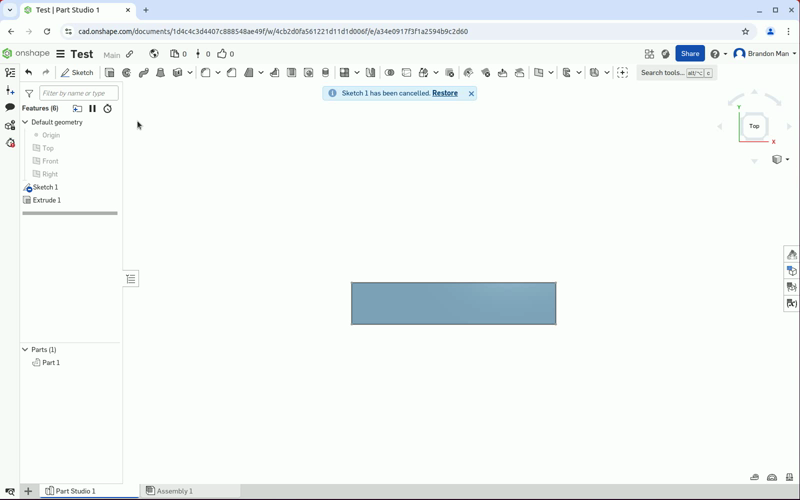
key(shift+h)
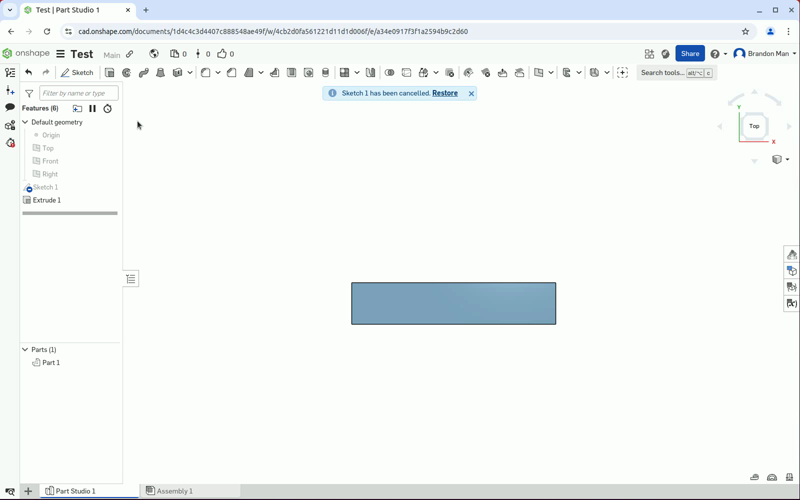
mouse_move(73, 189)
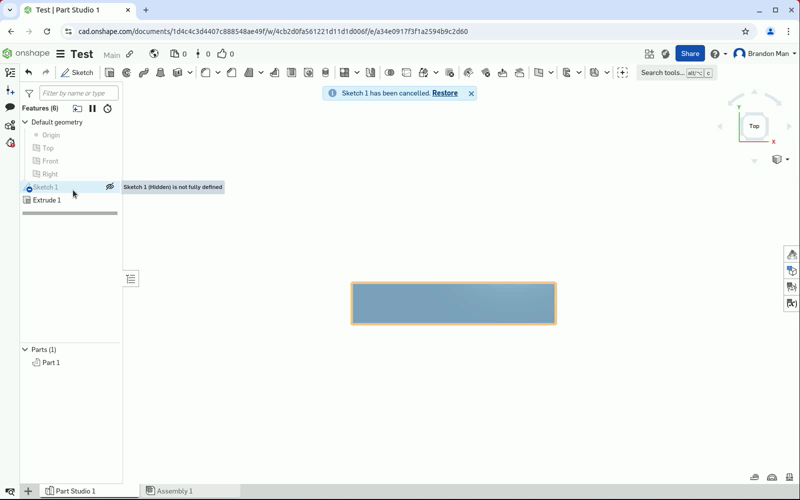
click(73, 189)
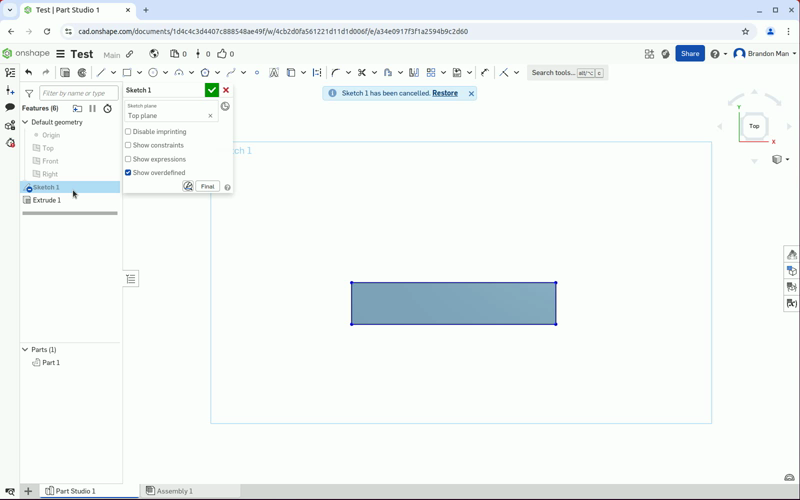
mouse_move(229, 92)
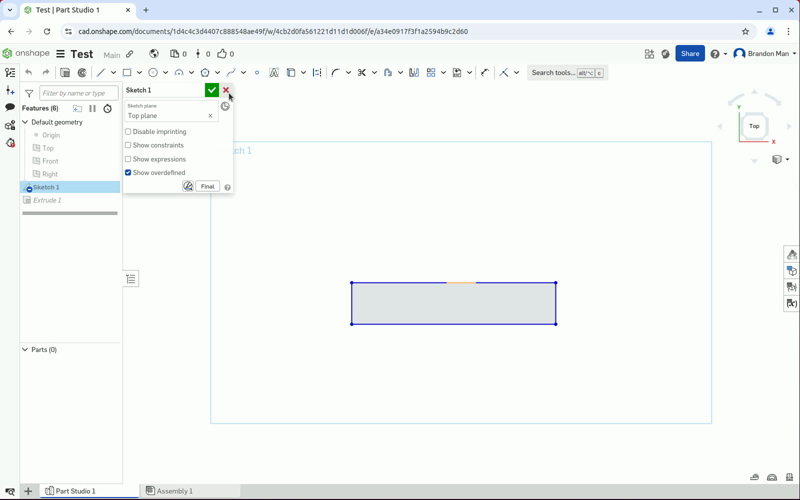
click(229, 92)
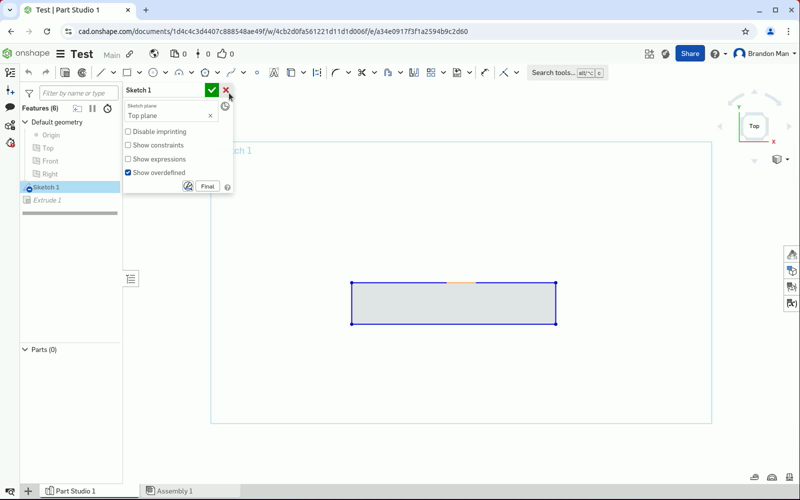
key(shift+s)
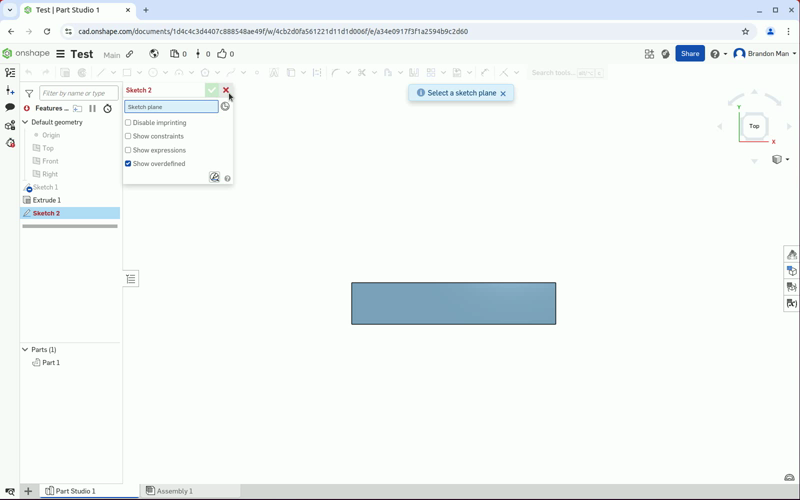
mouse_move(73, 150)
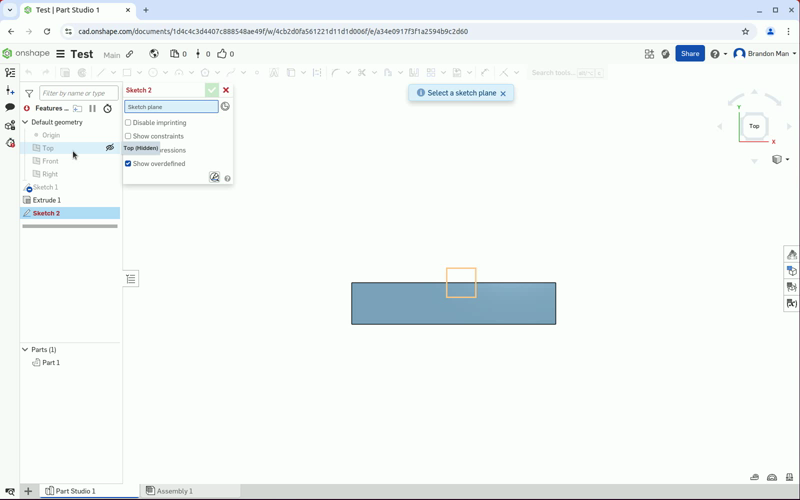
click(73, 150)
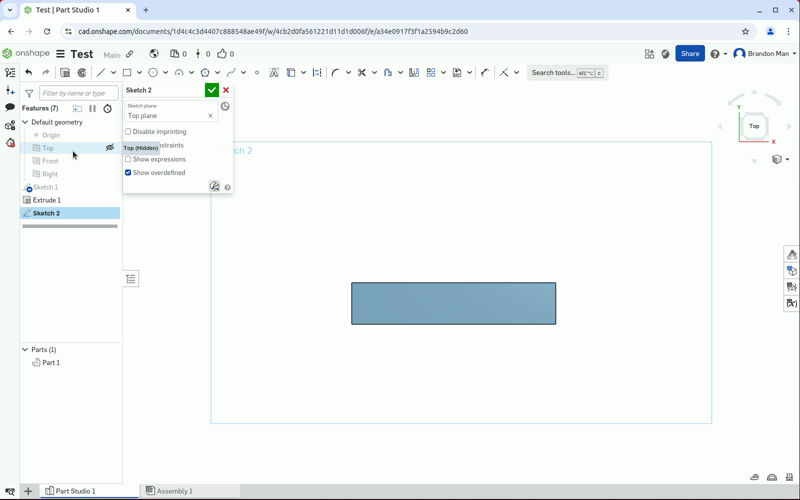
mouse_move(73, 352)
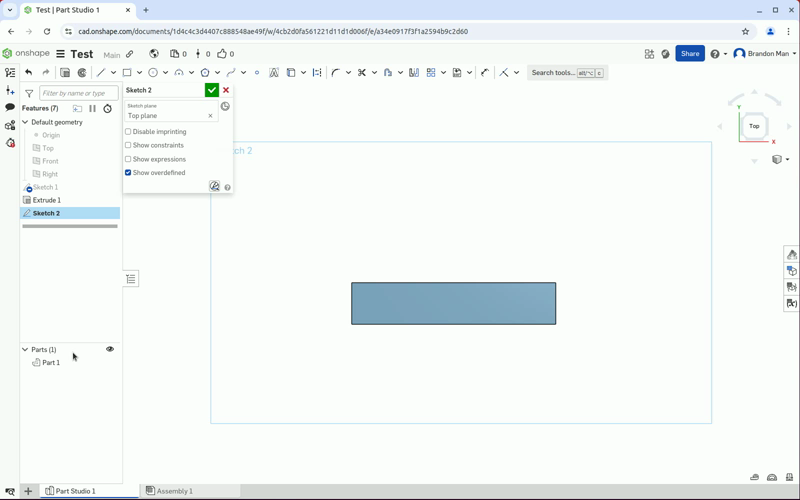
key(y)
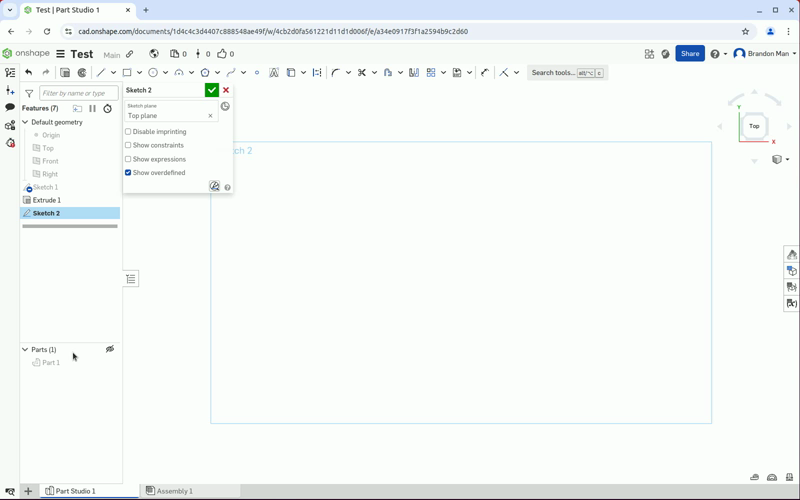
key(a)
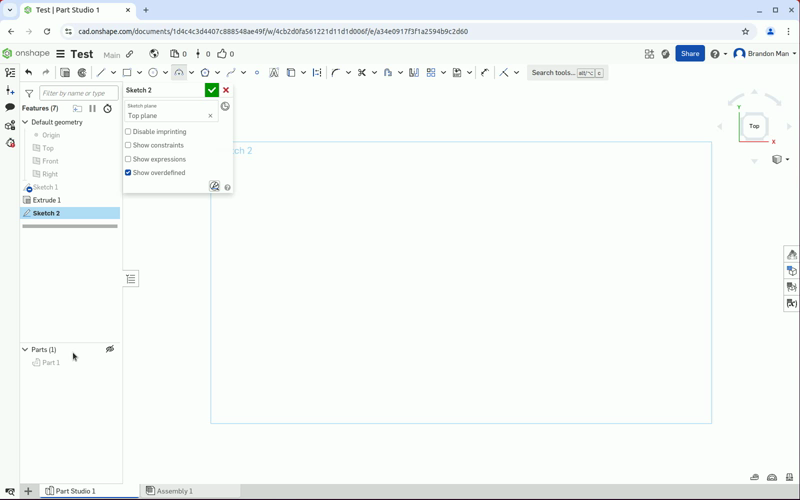
key_down(shift)
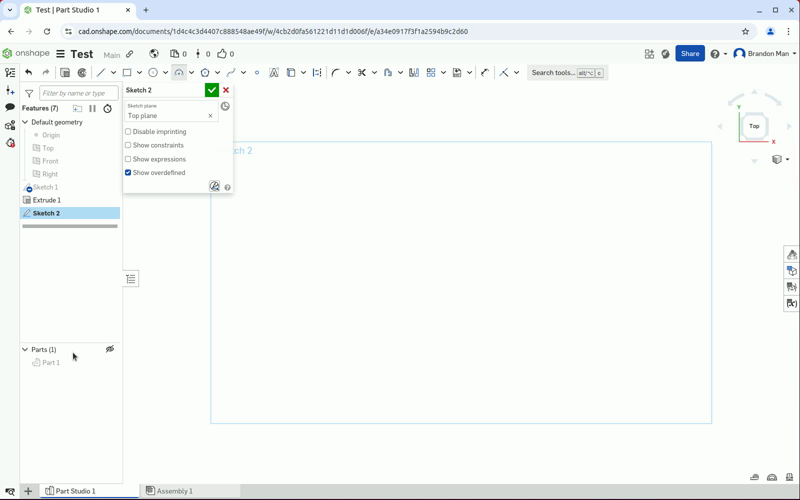
mouse_move(351, 324)
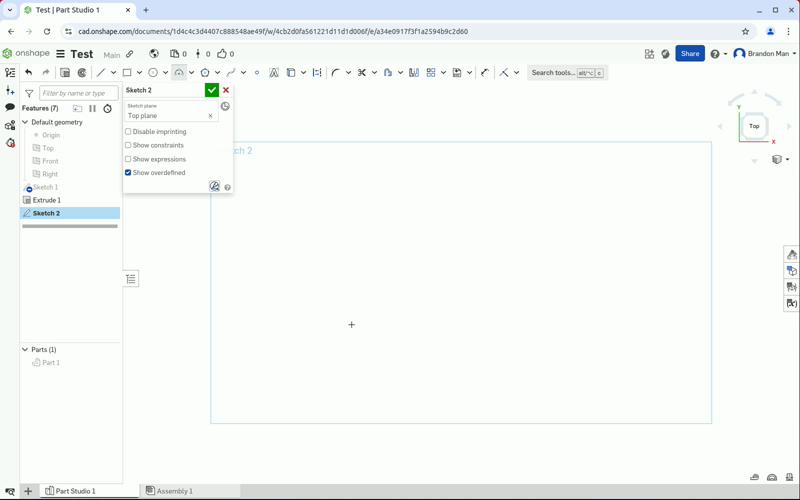
click(351, 324)
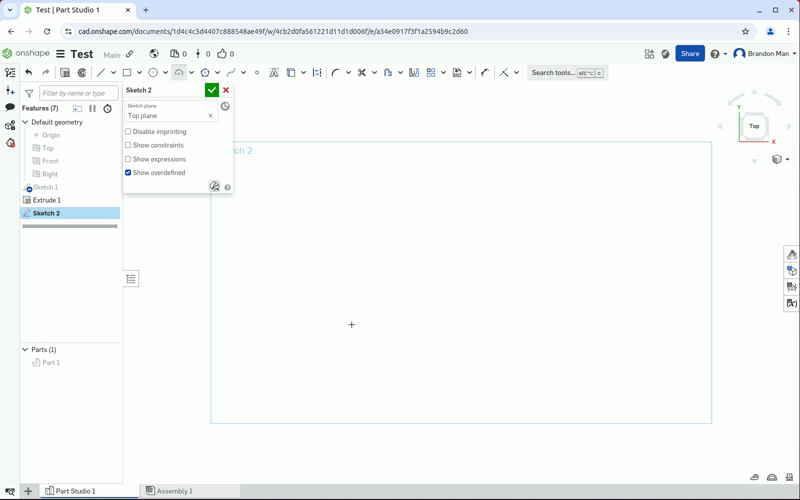
key_up(shift)
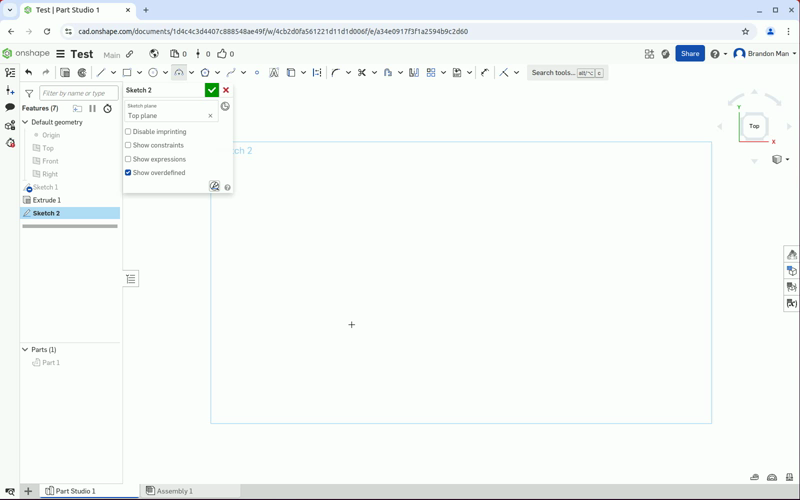
key_down(shift)
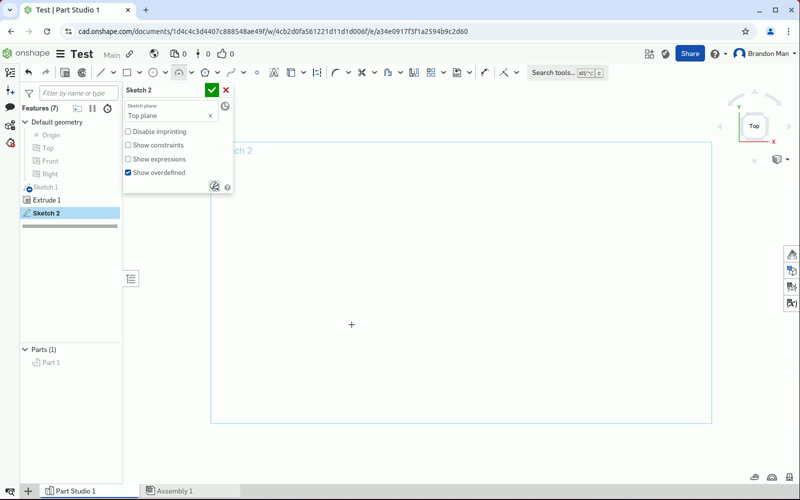
mouse_move(555, 324)
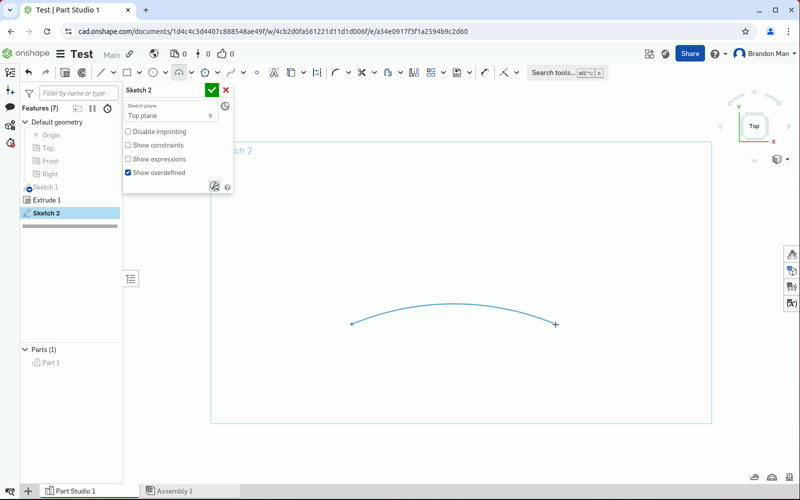
click(555, 324)
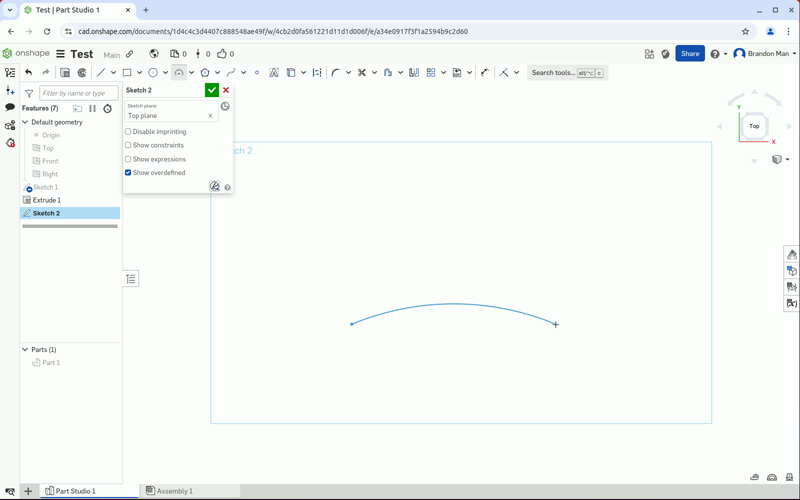
mouse_move(453, 394)
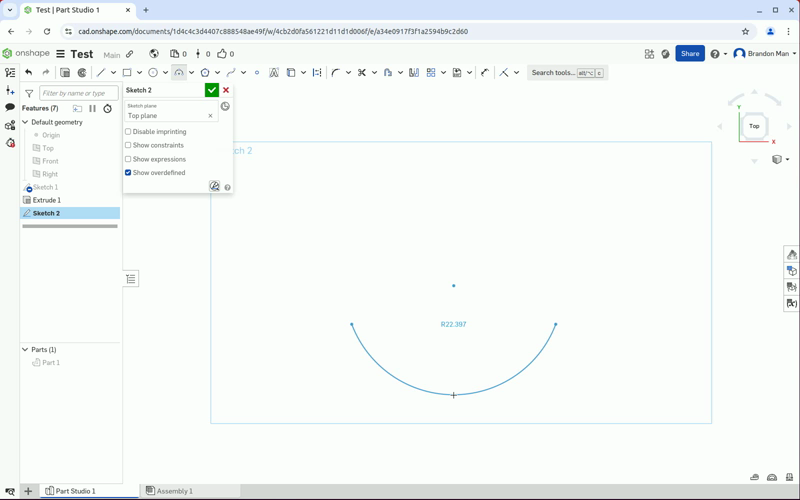
click(453, 394)
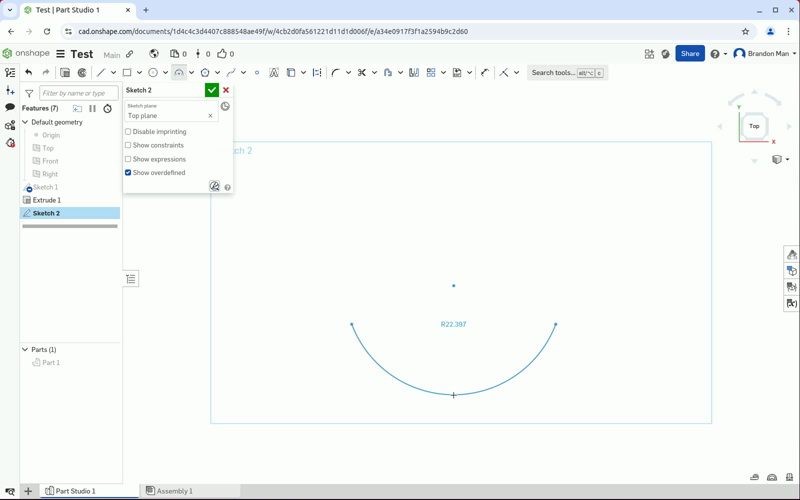
key_up(shift)
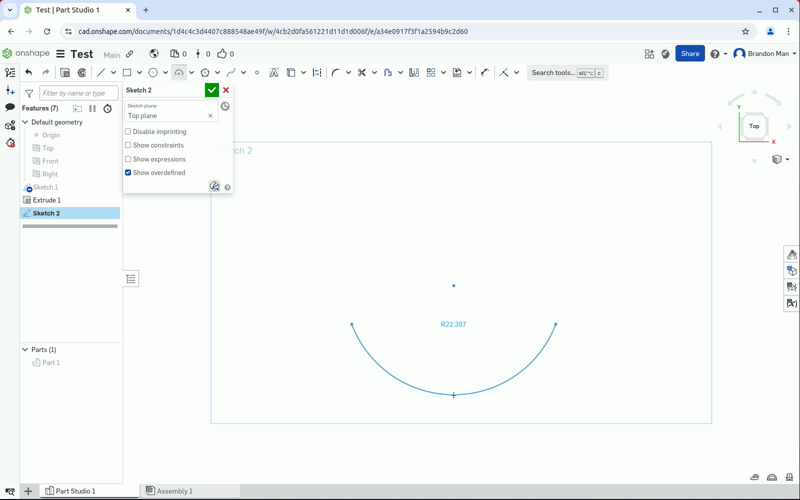
key(esc)
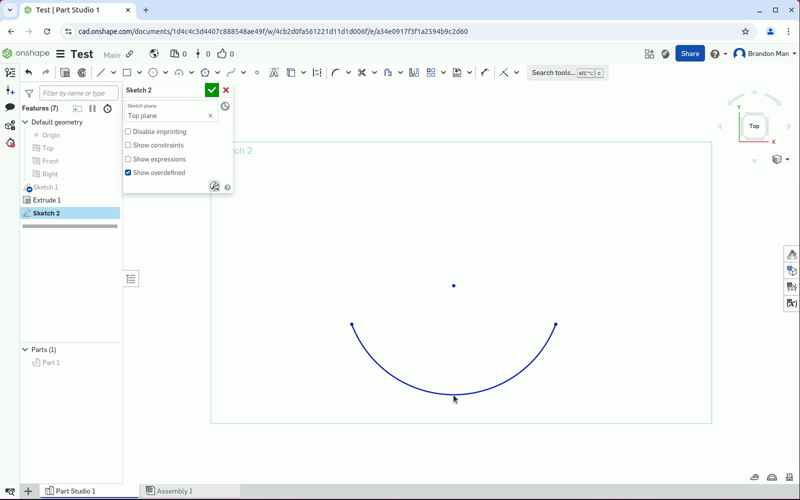
key(l)
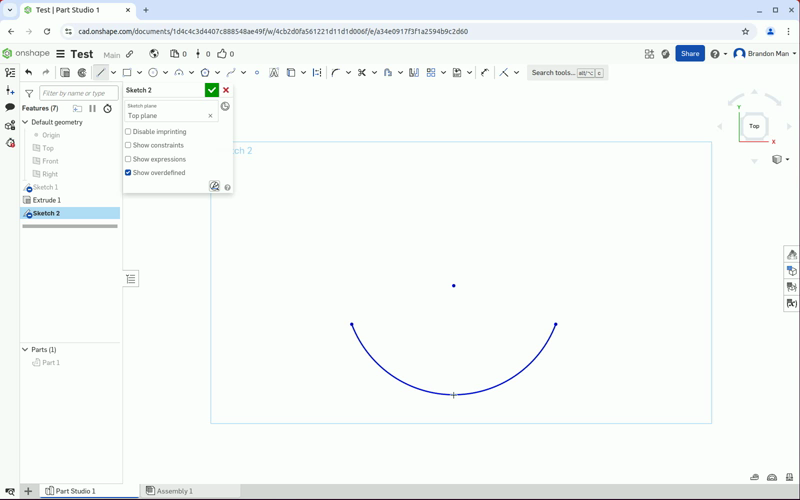
mouse_move(555, 324)
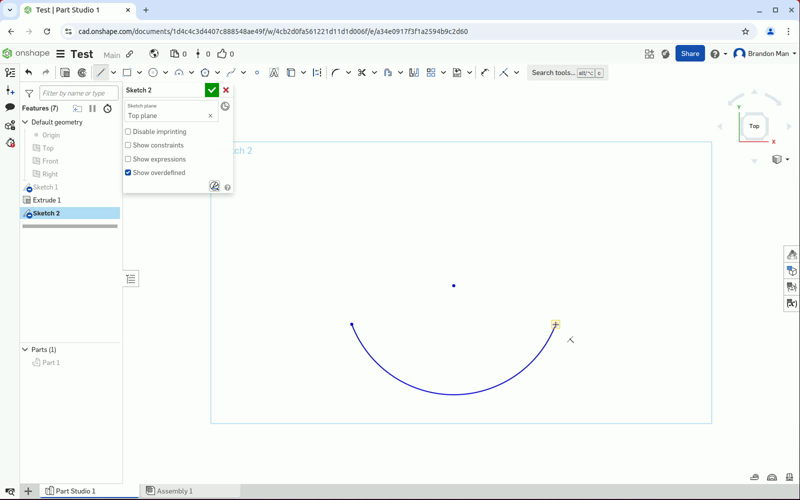
click(555, 324)
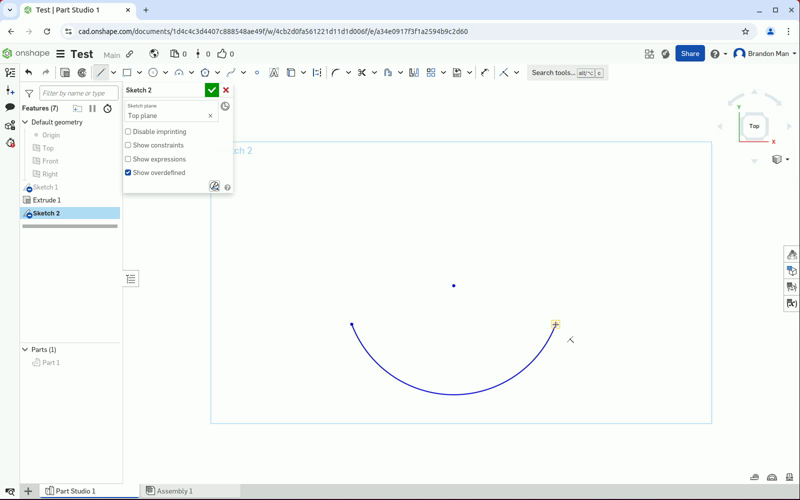
key_down(shift)
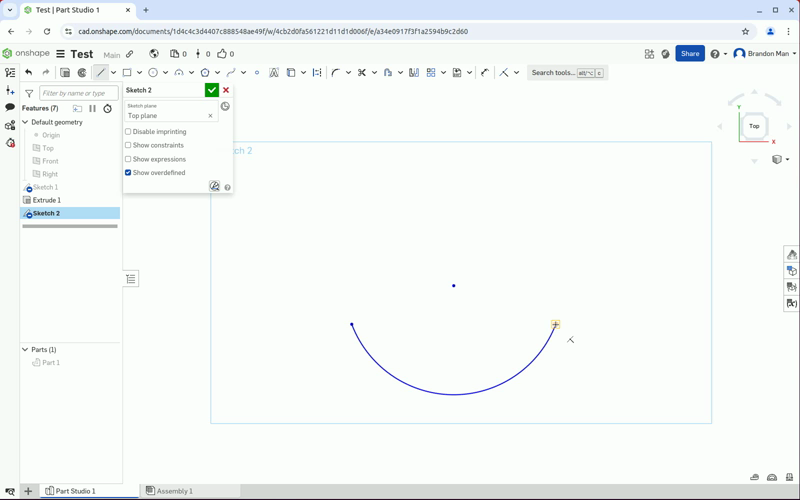
mouse_move(351, 324)
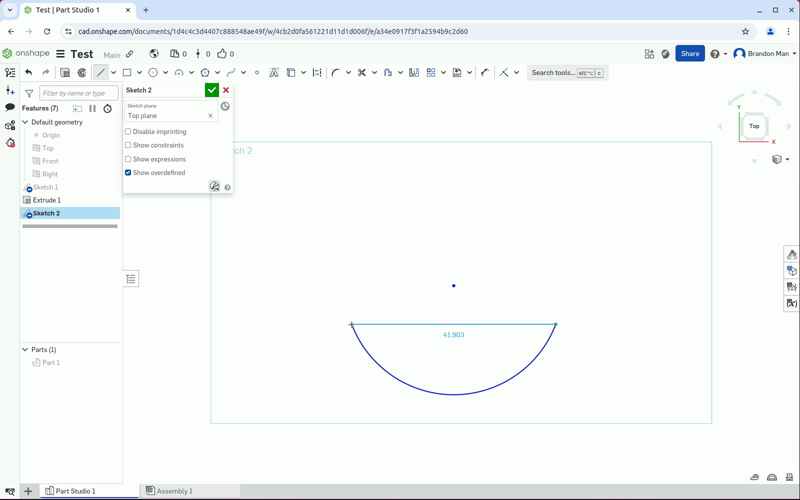
key_up(shift)
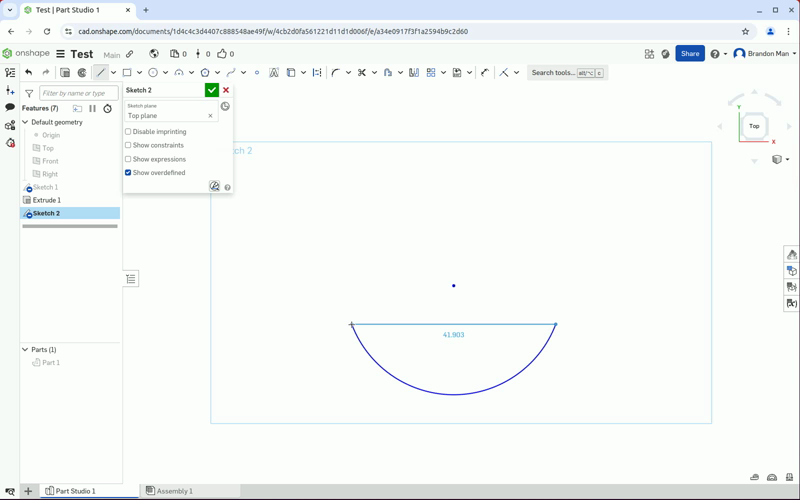
click(351, 324)
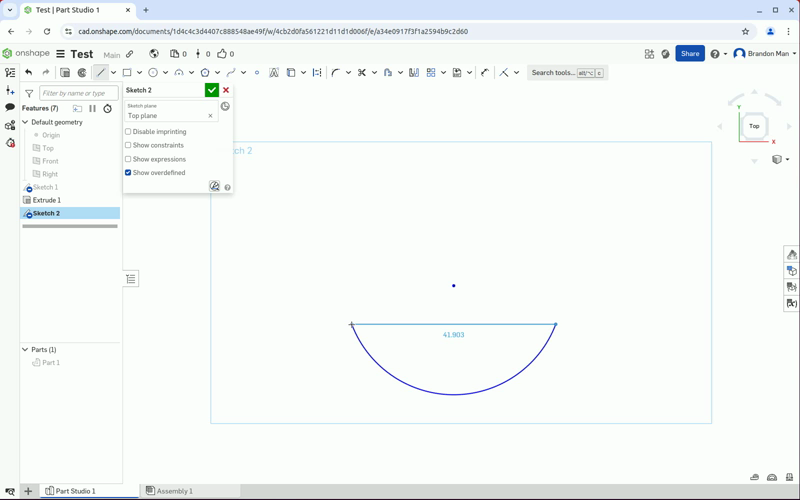
key(esc)
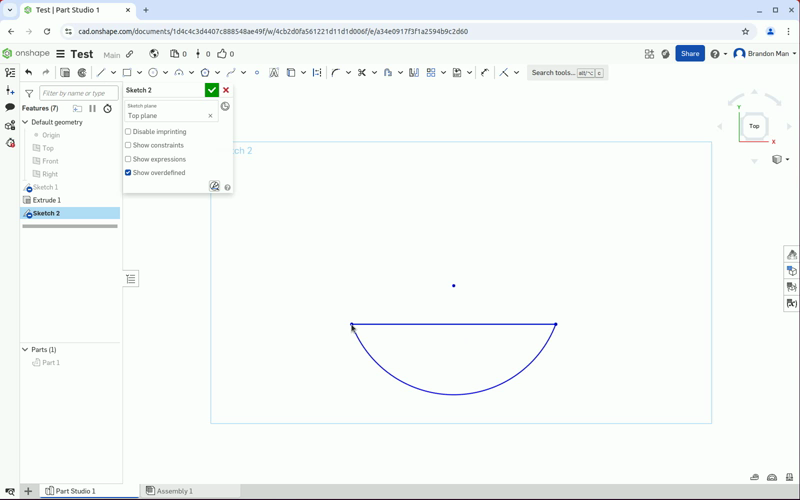
mouse_move(438, 342)
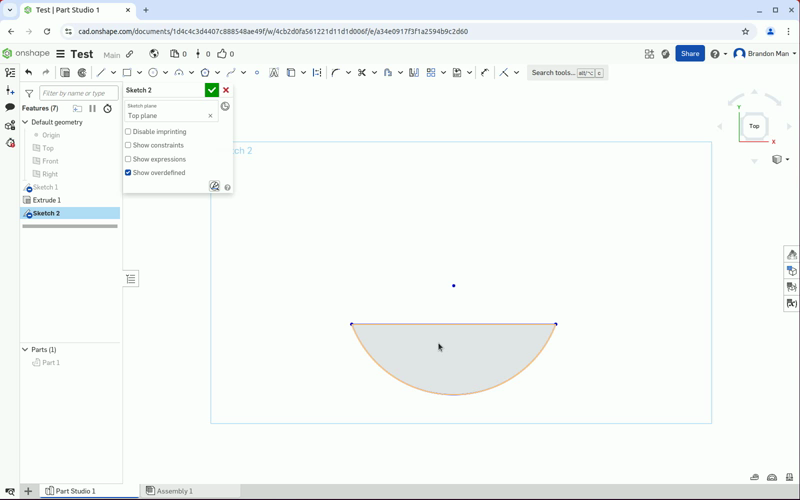
click(438, 342)
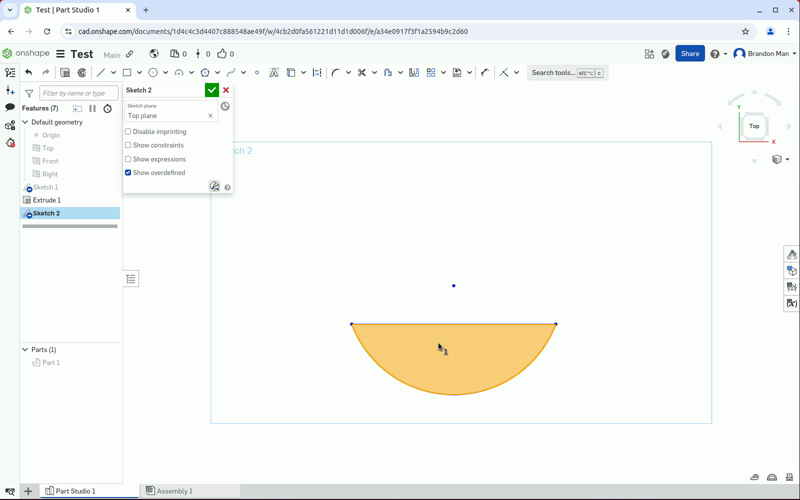
mouse_move(73, 352)
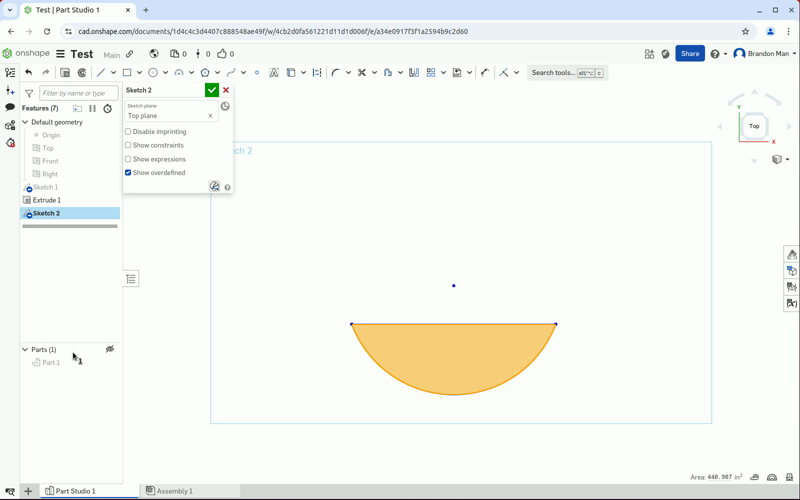
key(shift+y)
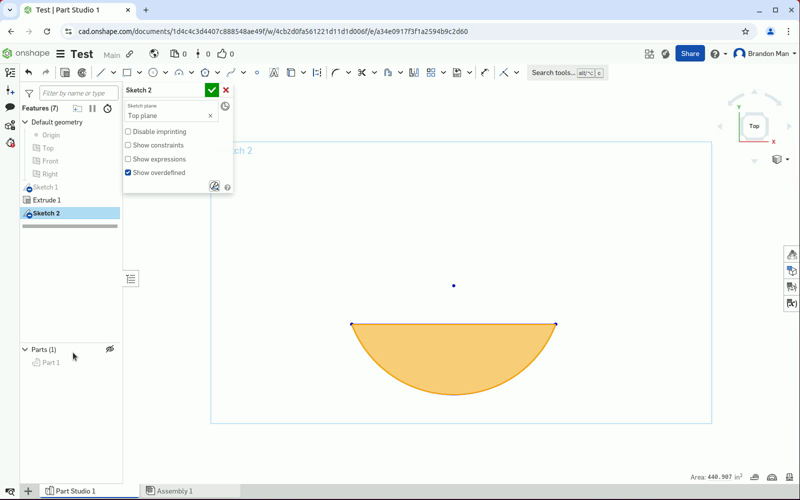
key(shift+e)
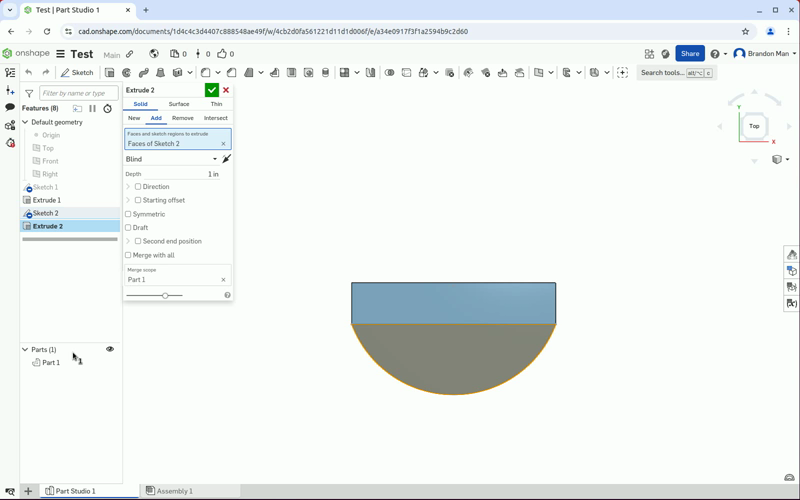
mouse_move(143, 106)
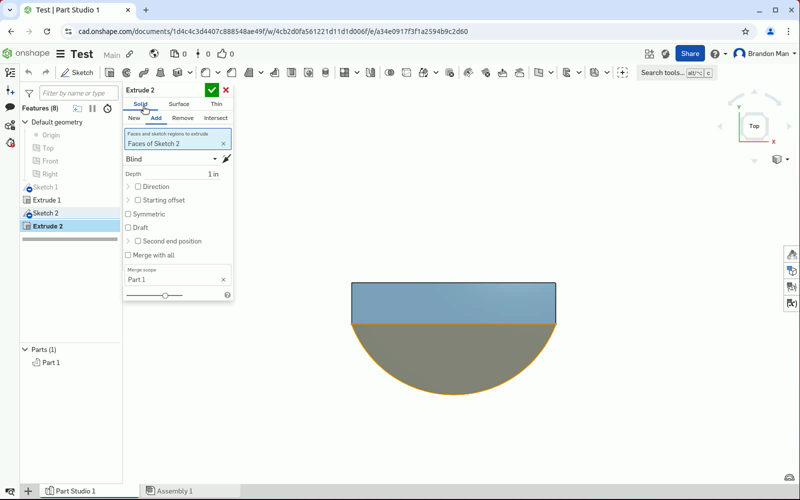
click(143, 106)
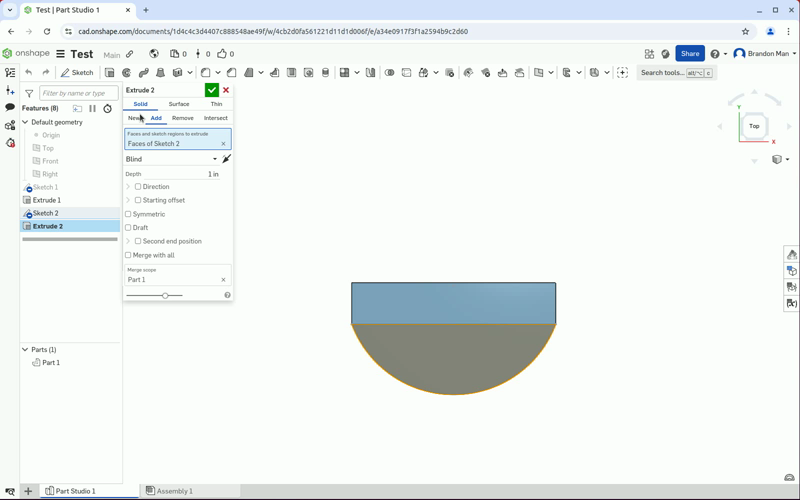
mouse_move(137, 120)
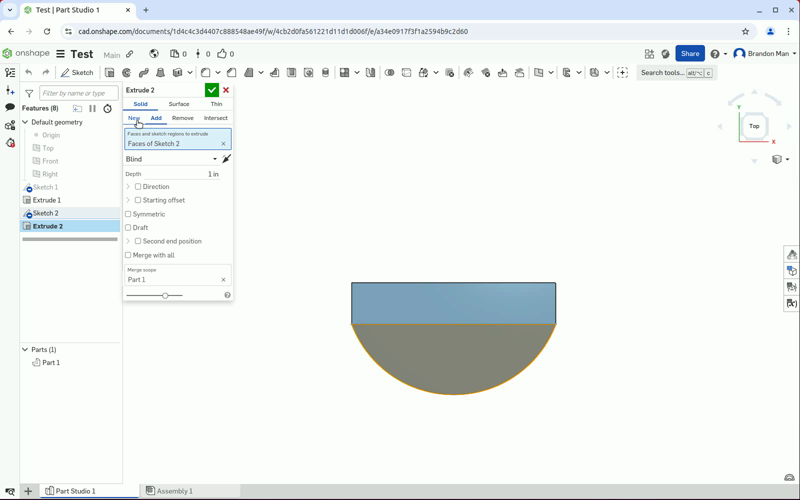
click(137, 120)
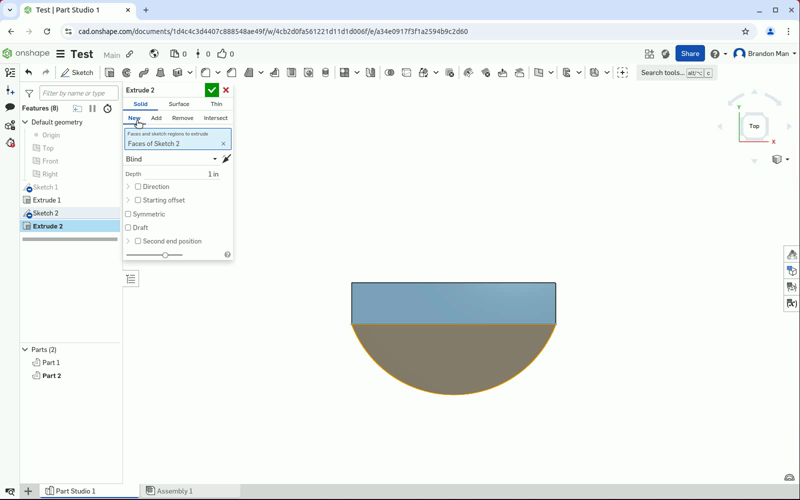
key(tab, 4)
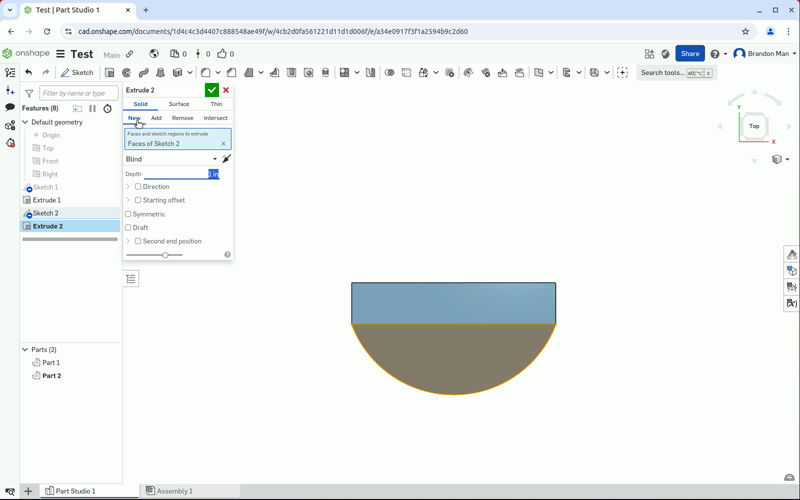
text(16.85)
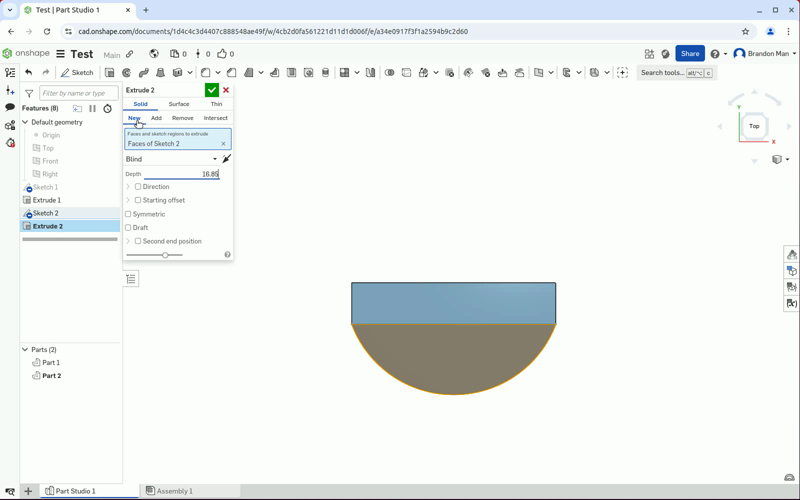
key(enter)
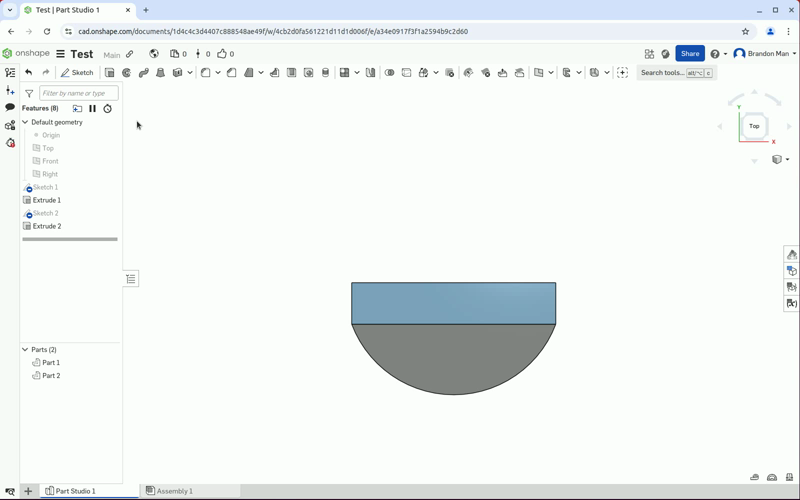
key(shift+h)
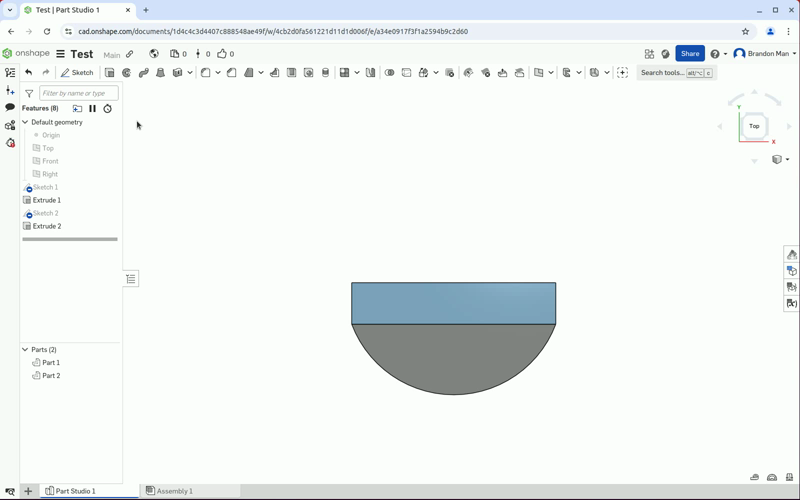
key(shift+h)
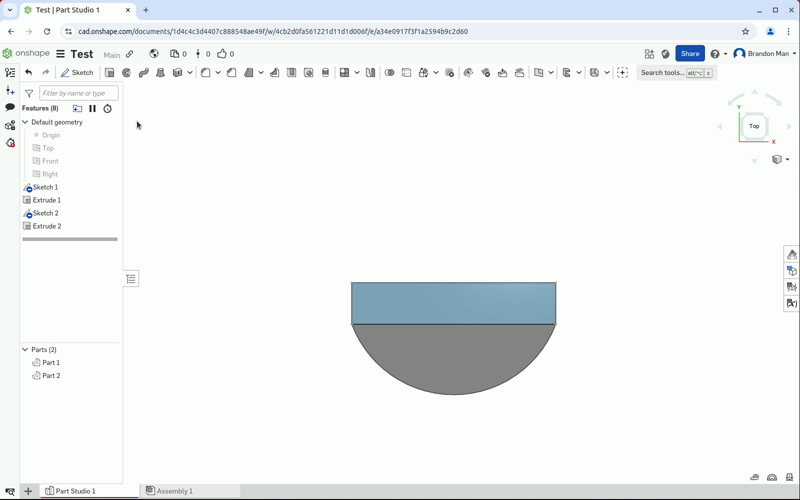
key(shift+7)
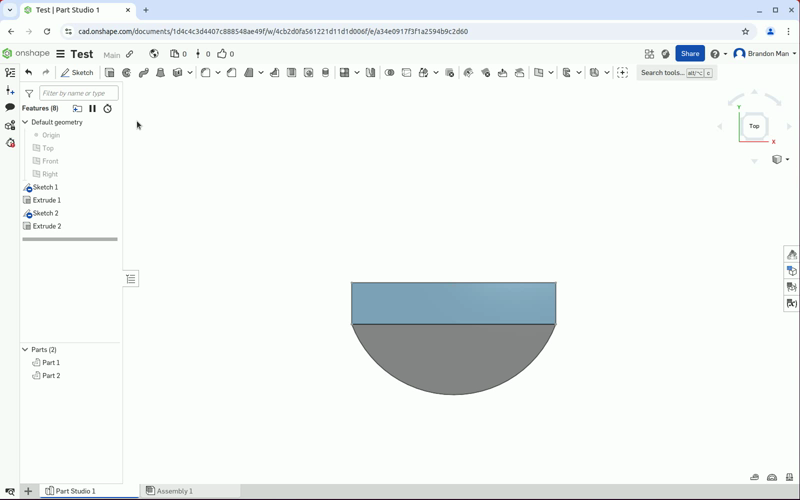
key(up, 3)
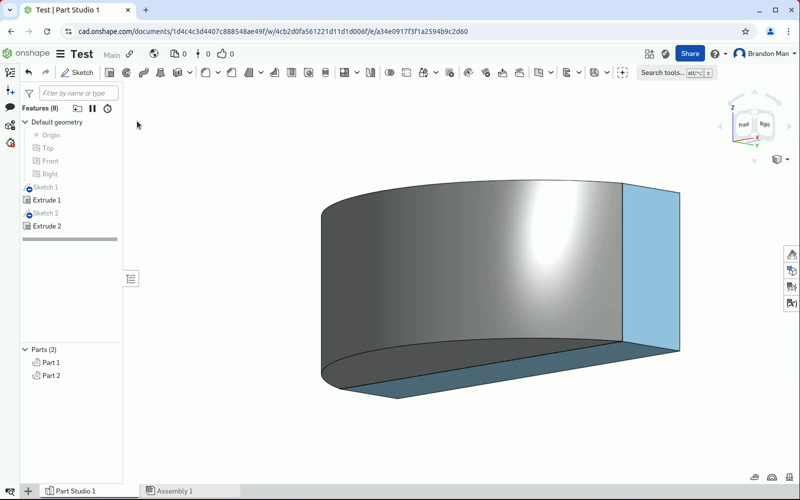
key(left, 3)
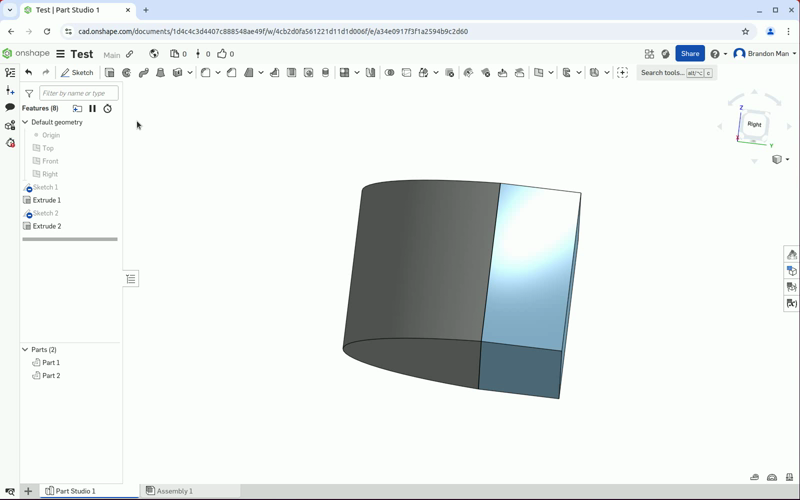
key(right, 3)
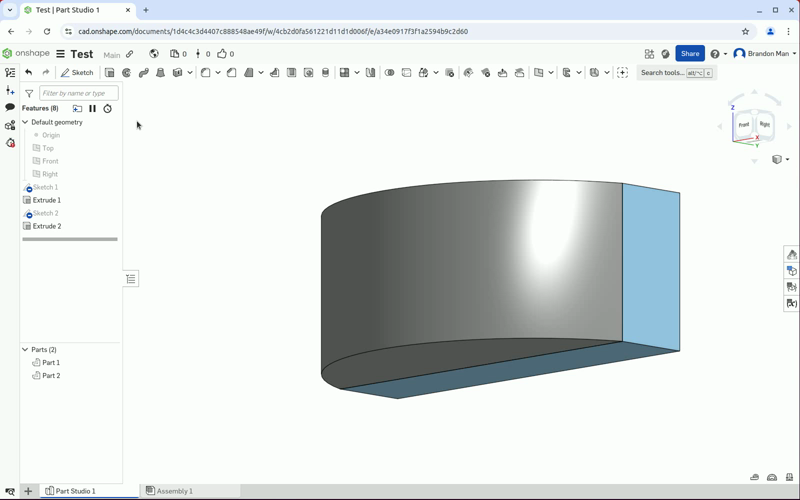
key(down, 3)
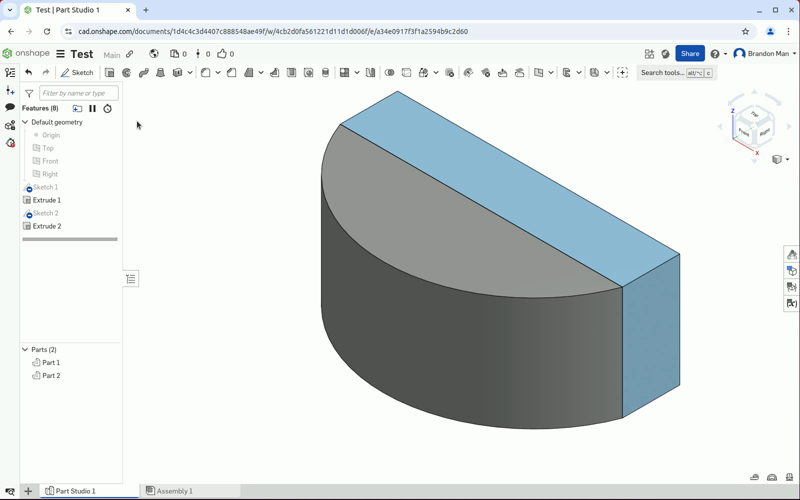
mouse_move(73, 189)
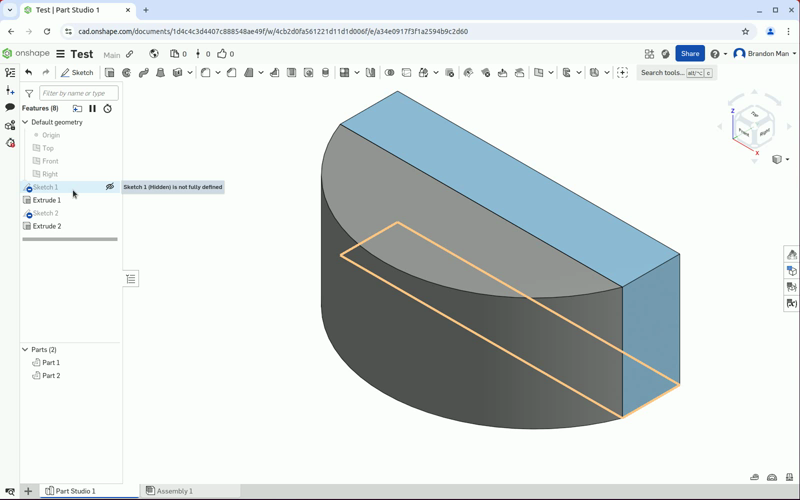
click(73, 189)